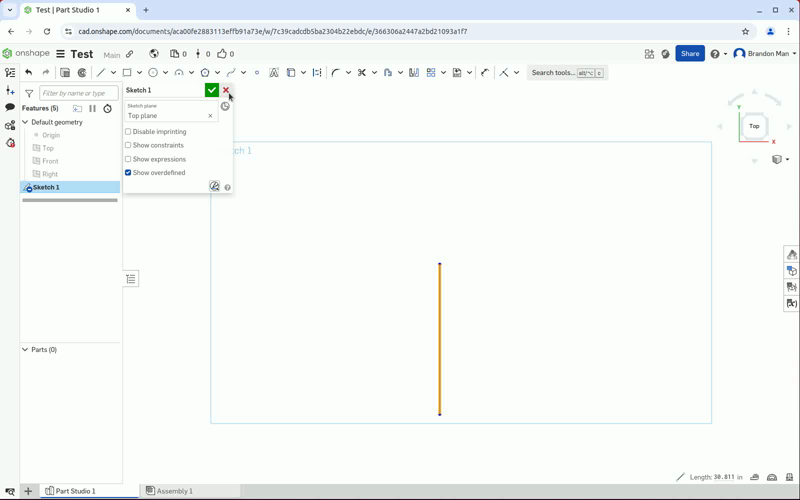
key(shift+h)
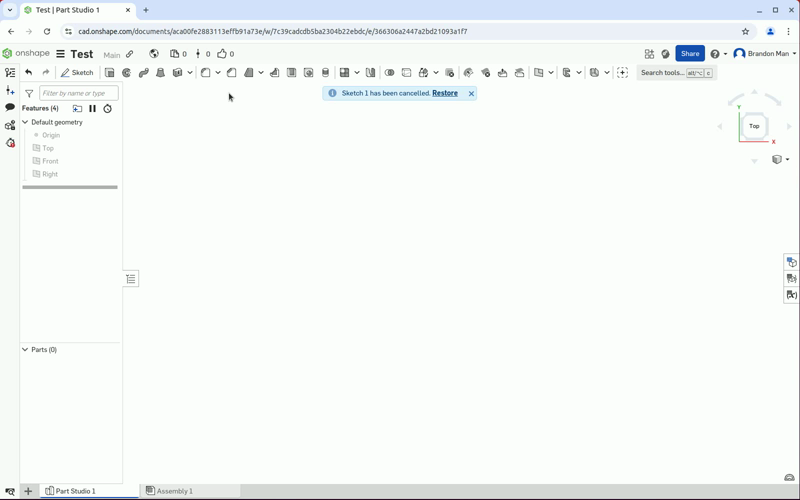
mouse_move(73, 352)
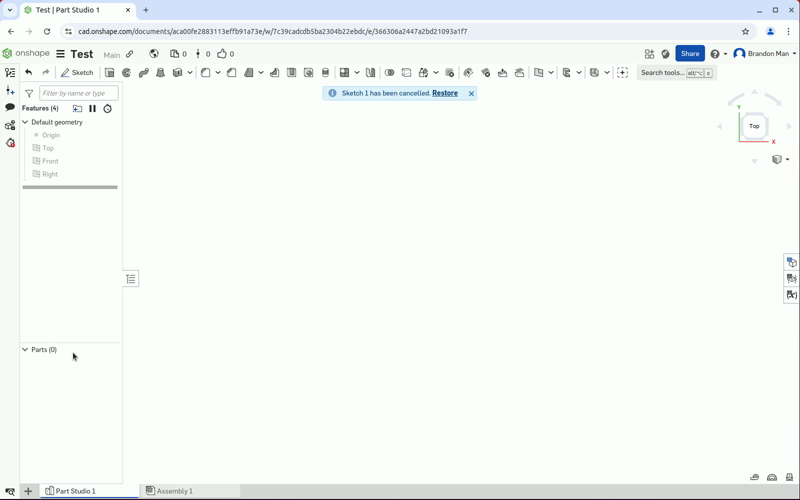
key(y)
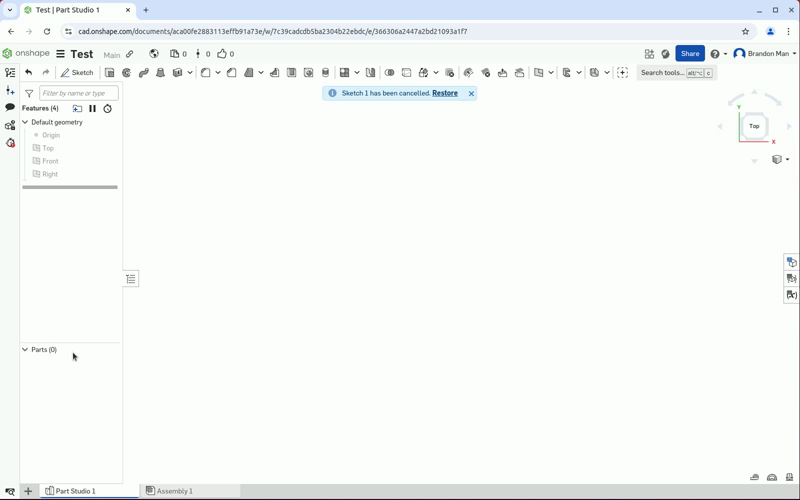
key(shift+p)
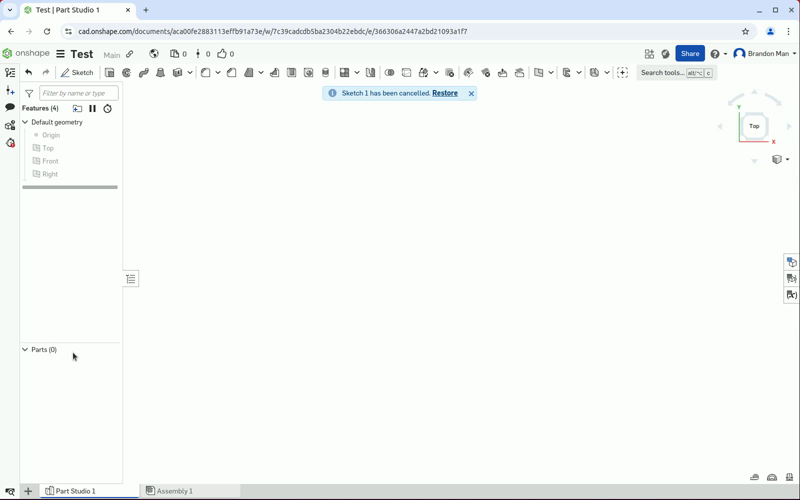
key(space)
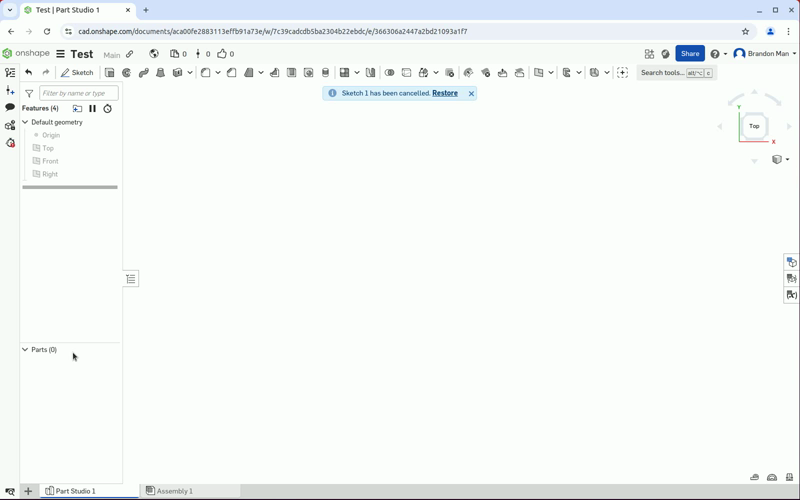
key_down(shift)
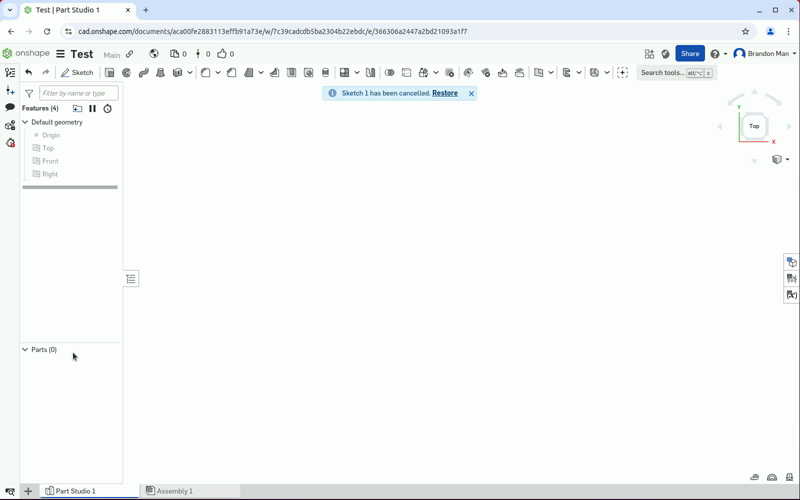
key(up)
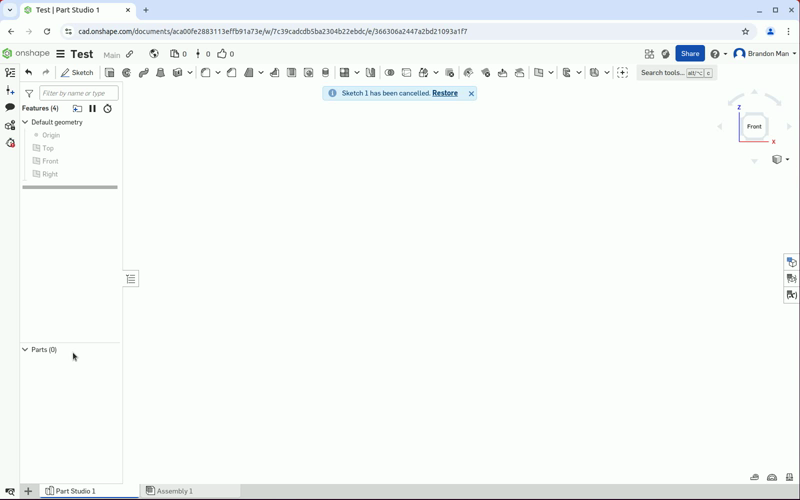
key_up(shift)
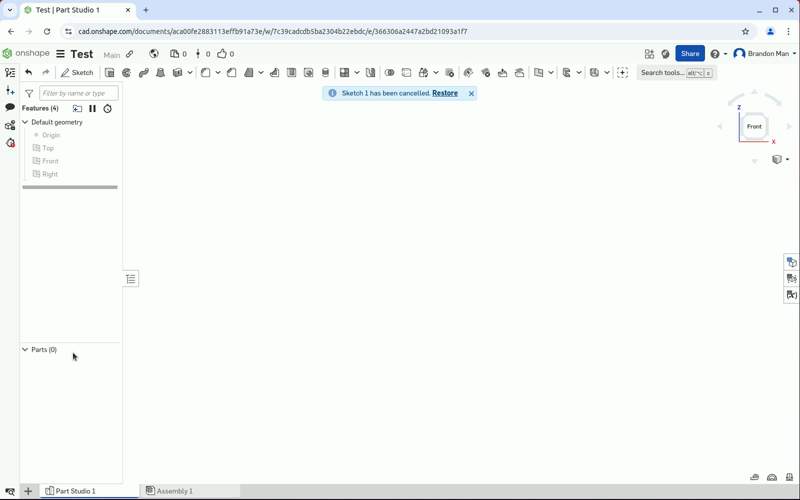
key(space)
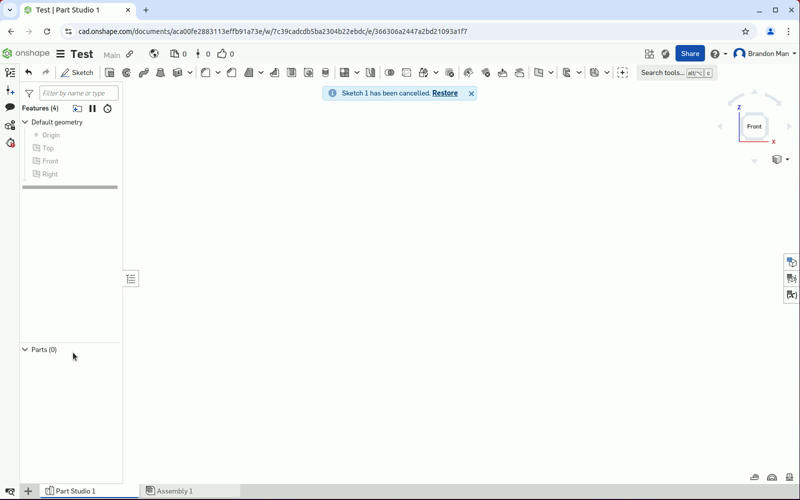
key_down(shift)
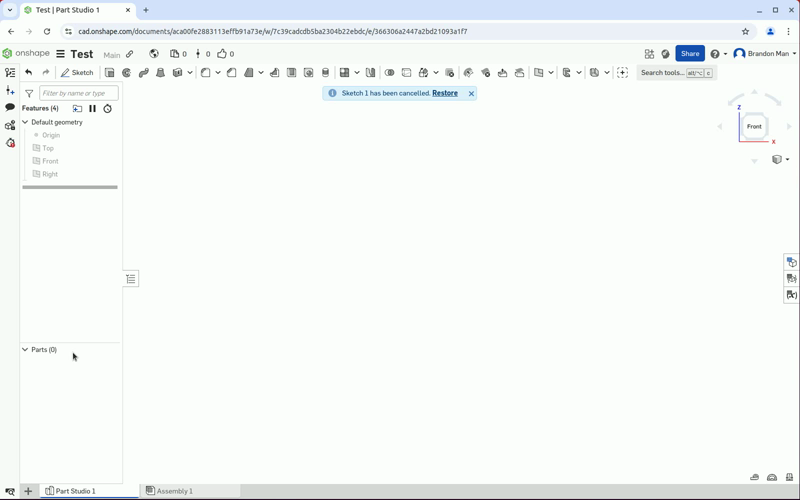
key(left)
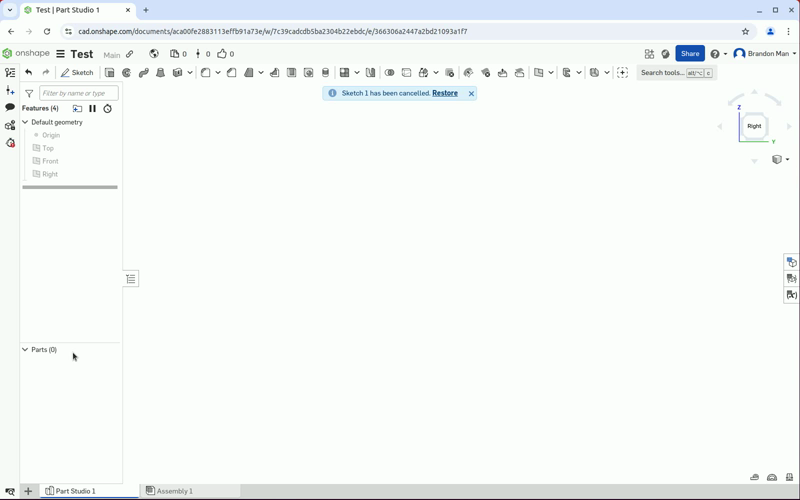
key_up(shift)
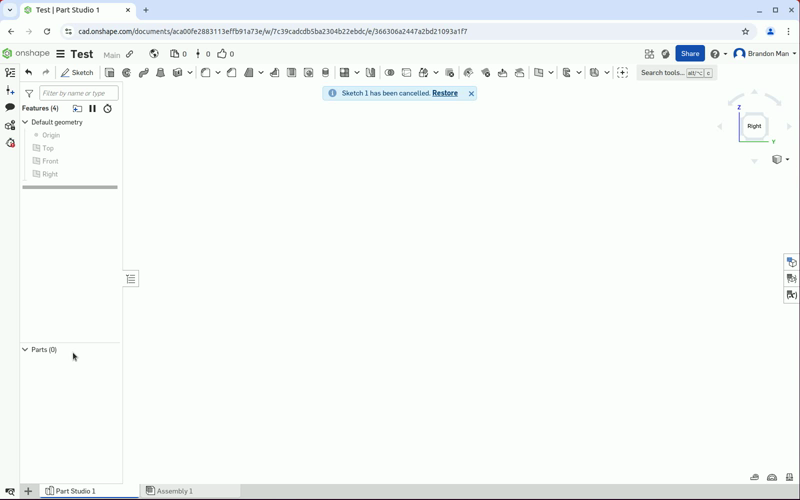
mouse_move(73, 352)
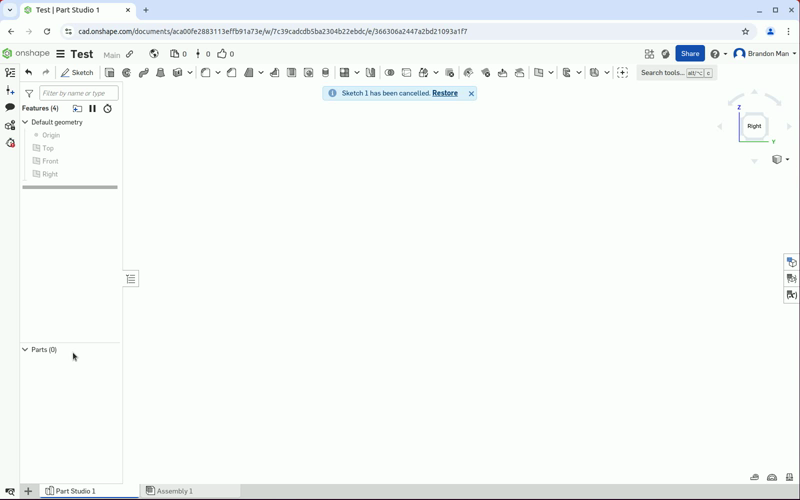
key(shift+y)
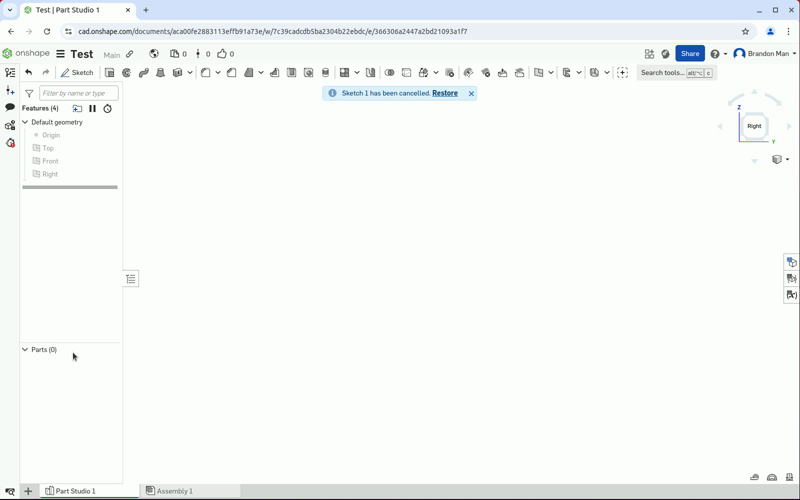
key(shift+s)
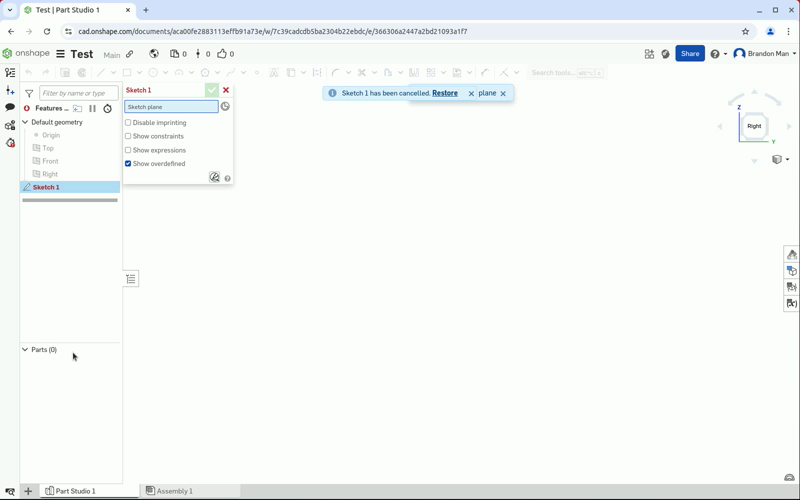
mouse_move(73, 176)
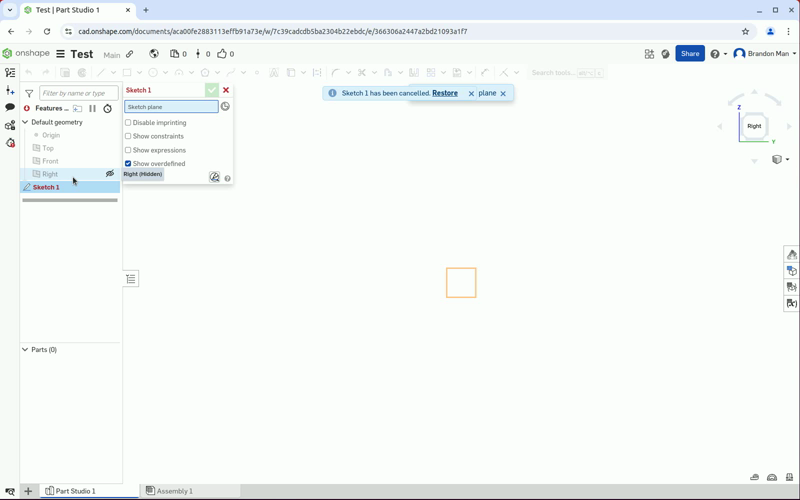
click(73, 176)
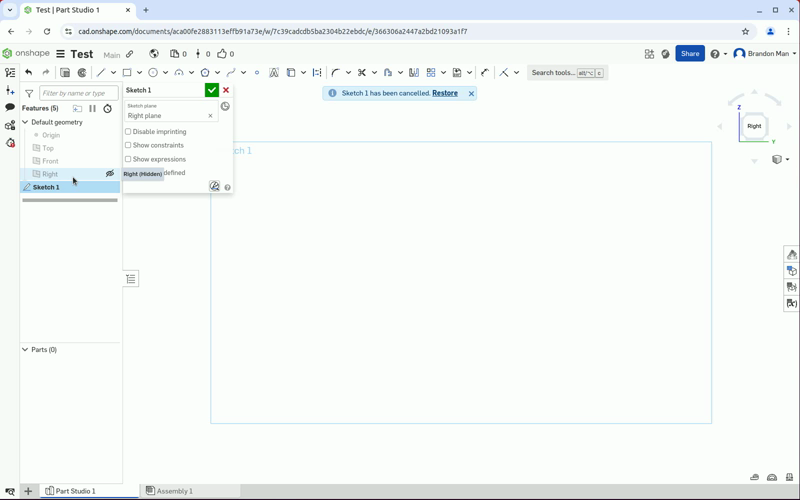
mouse_move(73, 352)
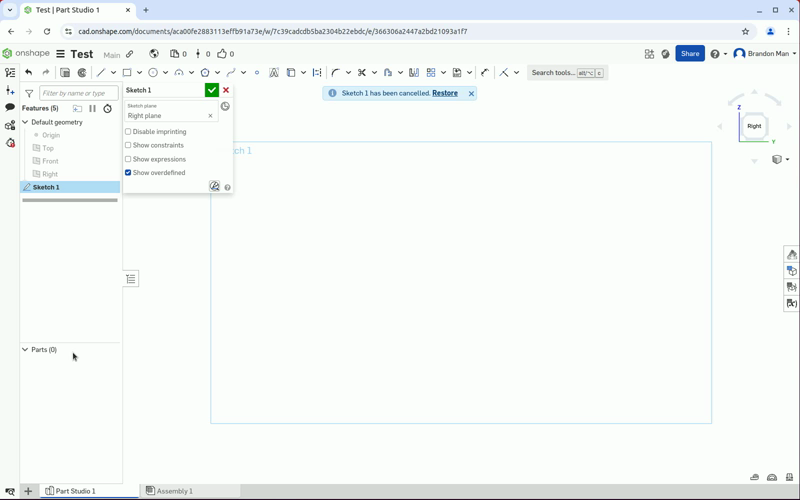
key(y)
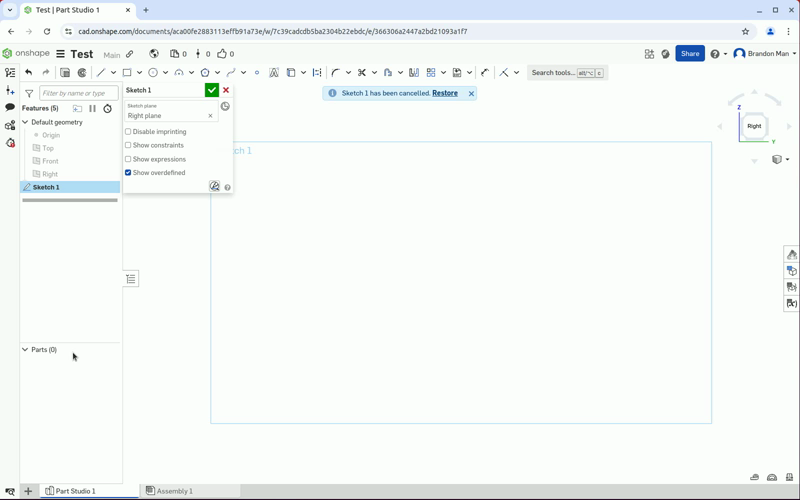
key(c)
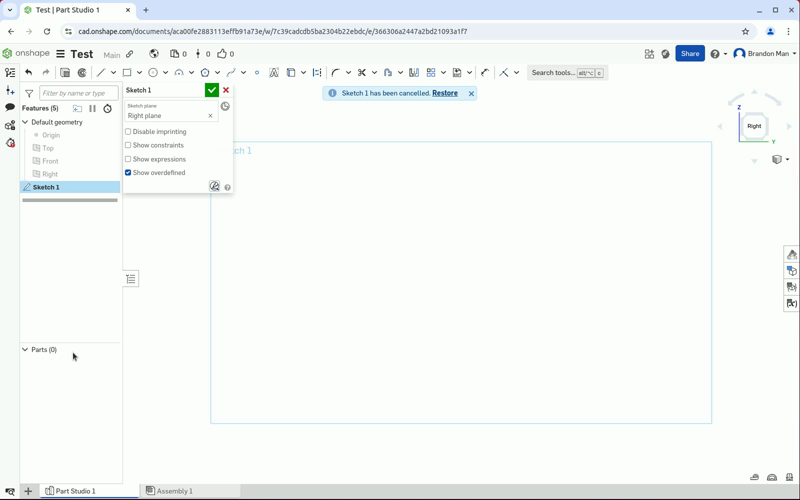
key_down(shift)
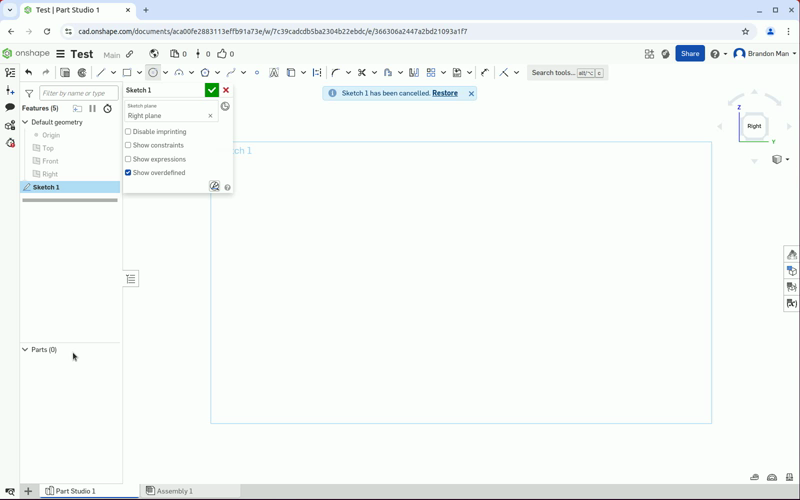
mouse_move(460, 282)
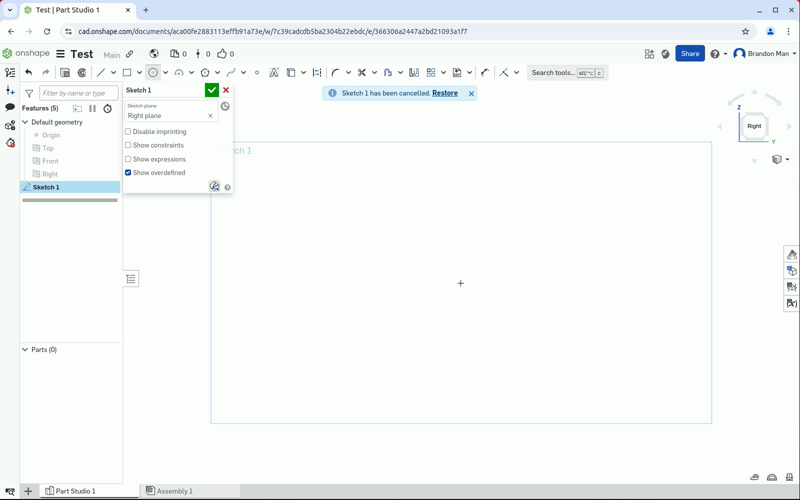
click(460, 282)
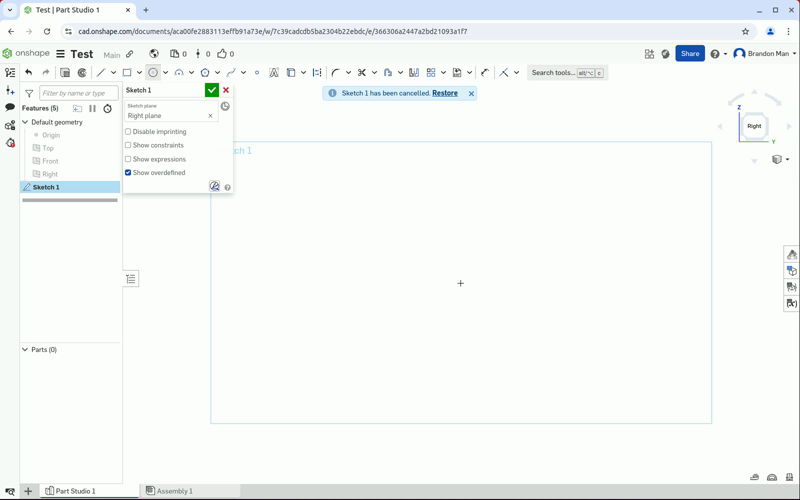
key_up(shift)
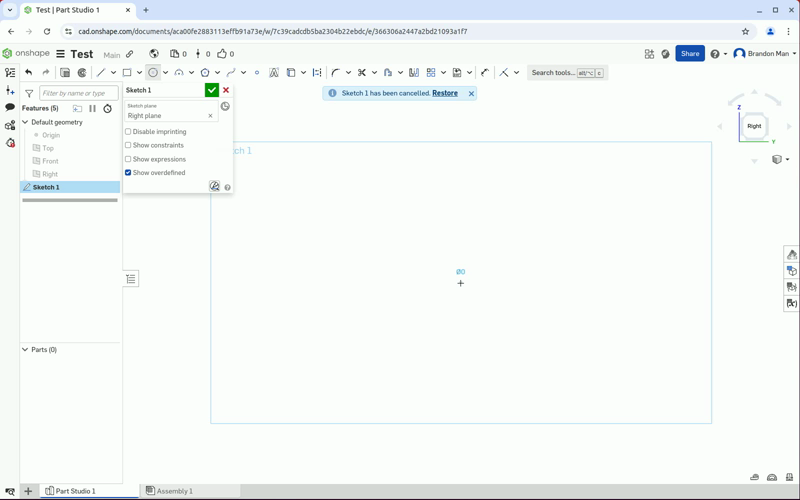
mouse_move(520, 282)
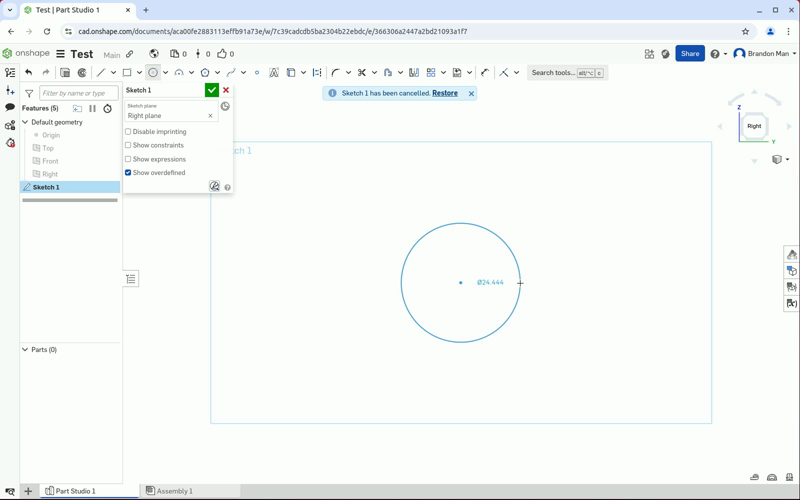
click(520, 282)
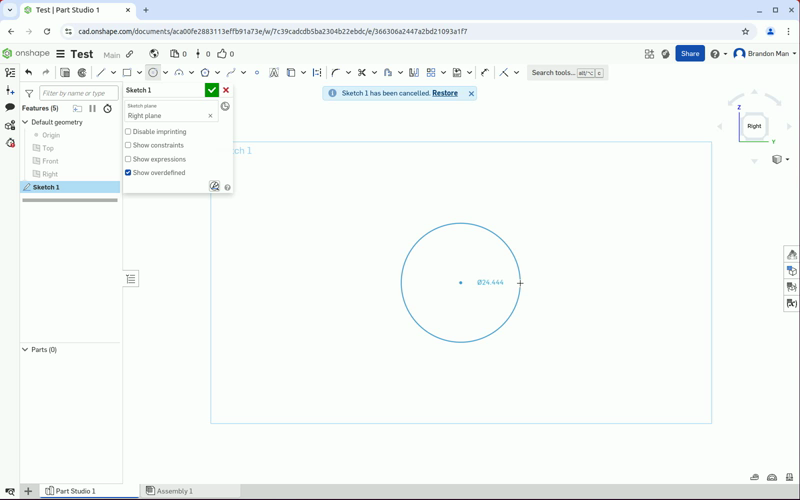
key(esc)
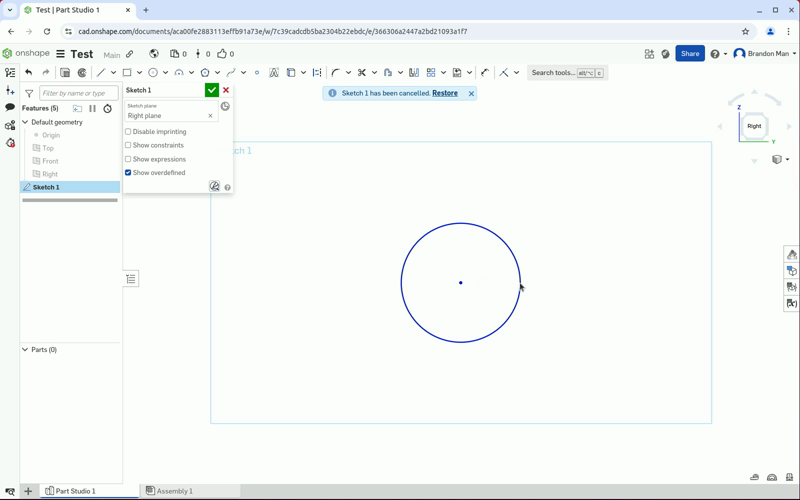
key(c)
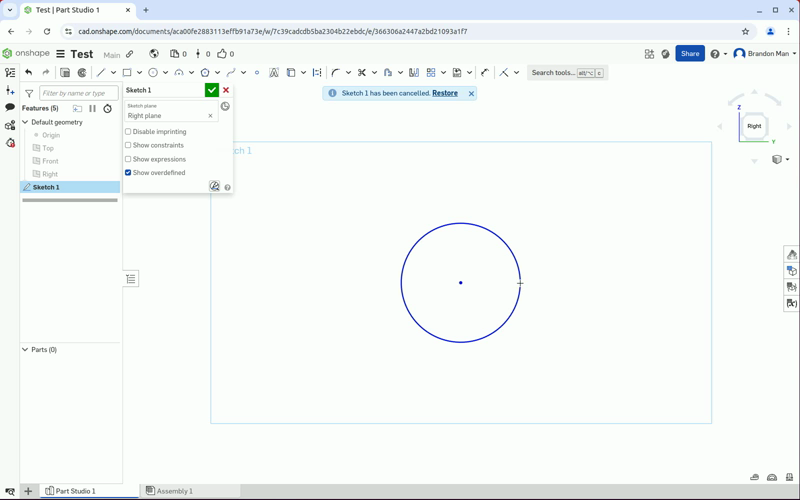
key_down(shift)
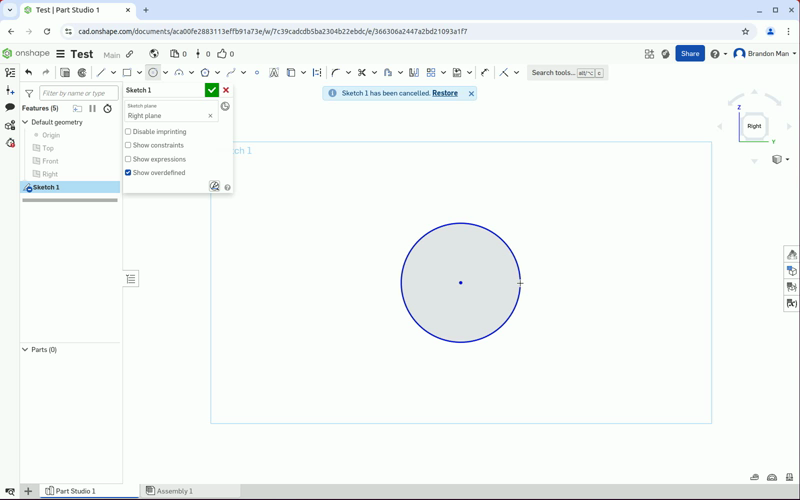
mouse_move(460, 282)
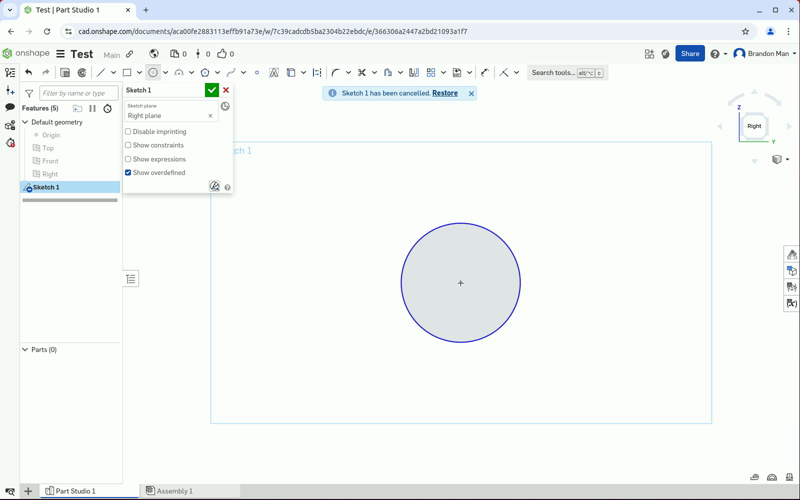
click(460, 282)
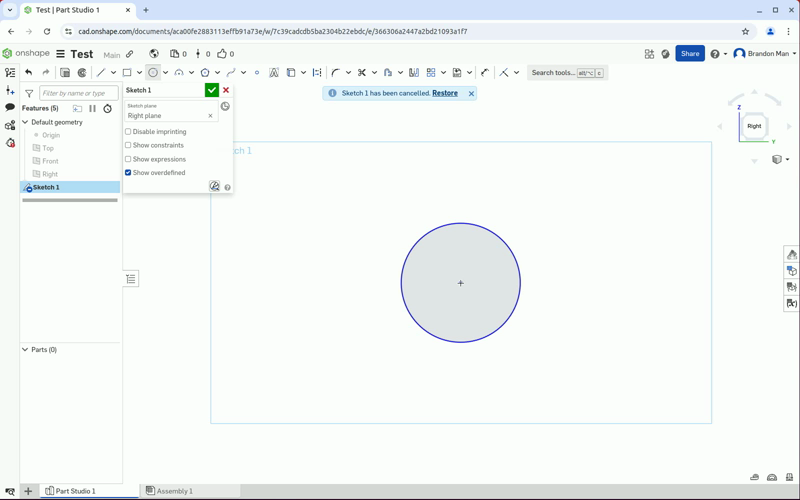
key_up(shift)
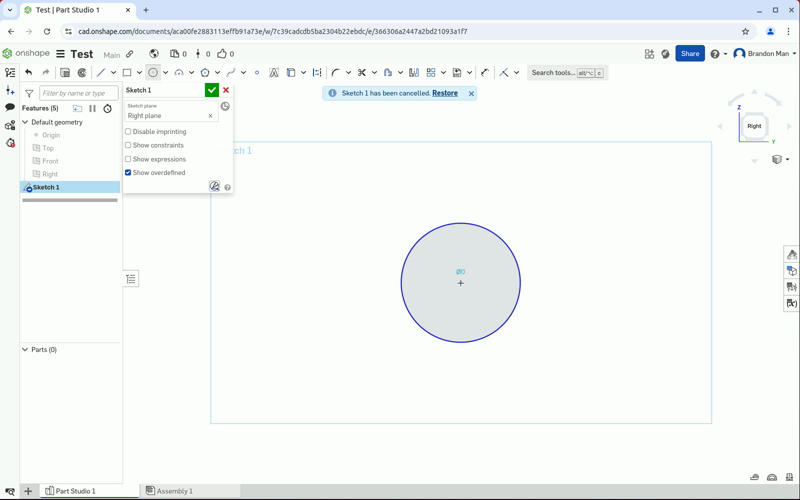
mouse_move(486, 282)
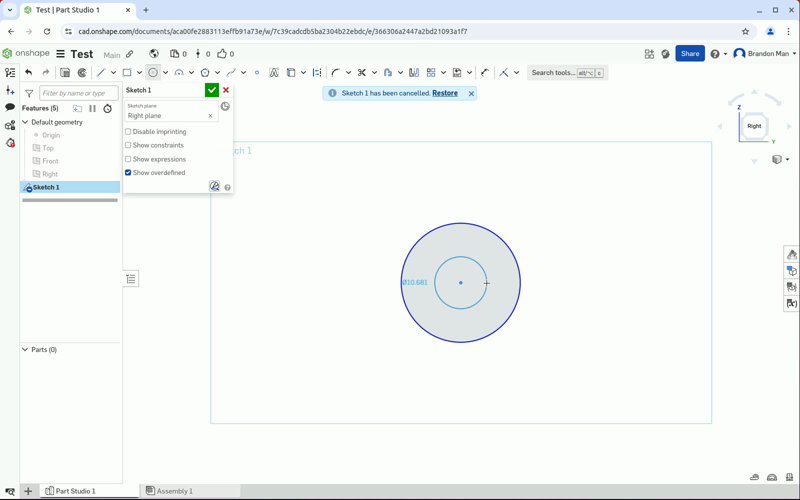
click(486, 282)
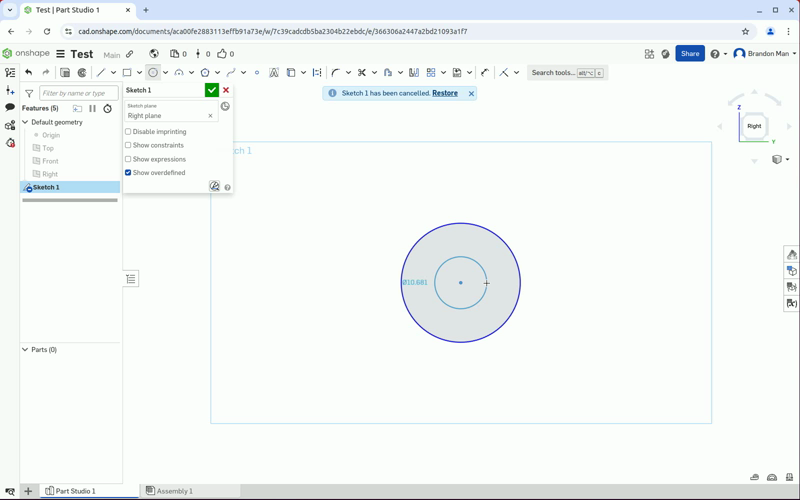
key(esc)
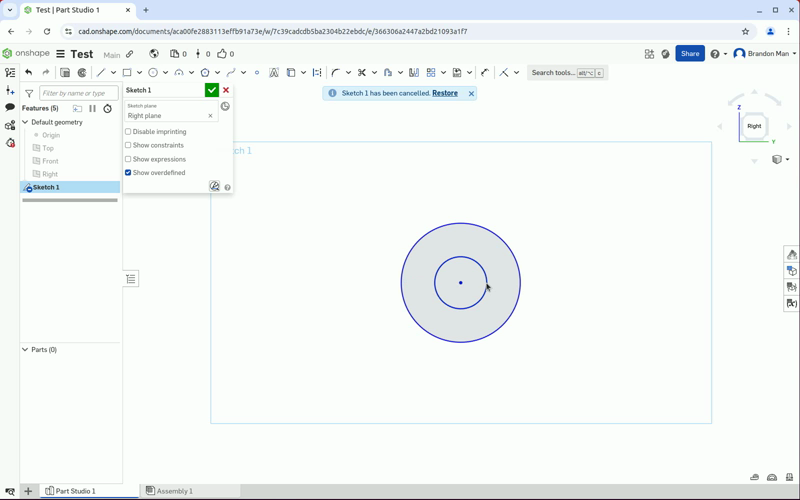
mouse_move(485, 238)
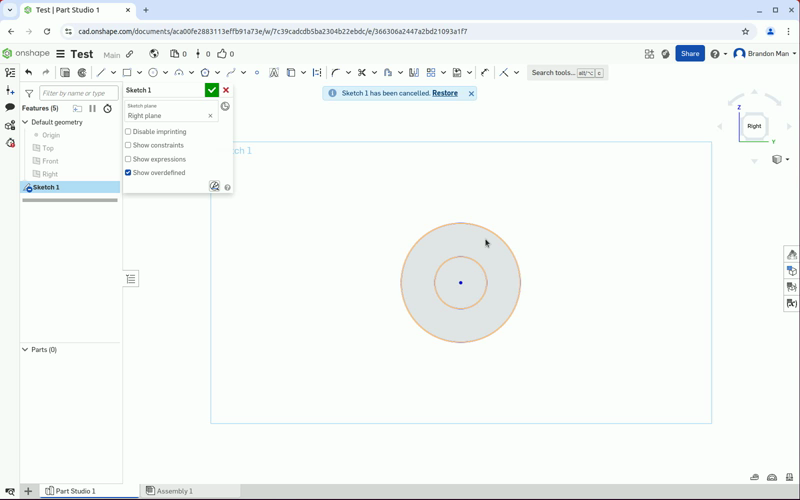
click(485, 238)
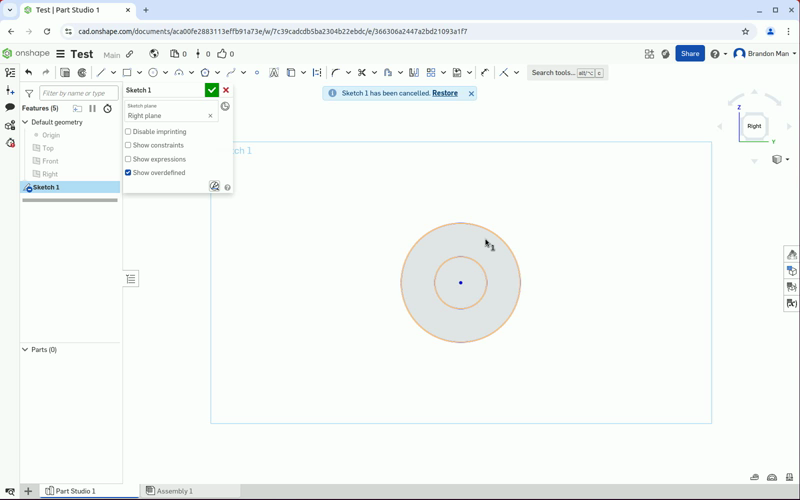
mouse_move(73, 352)
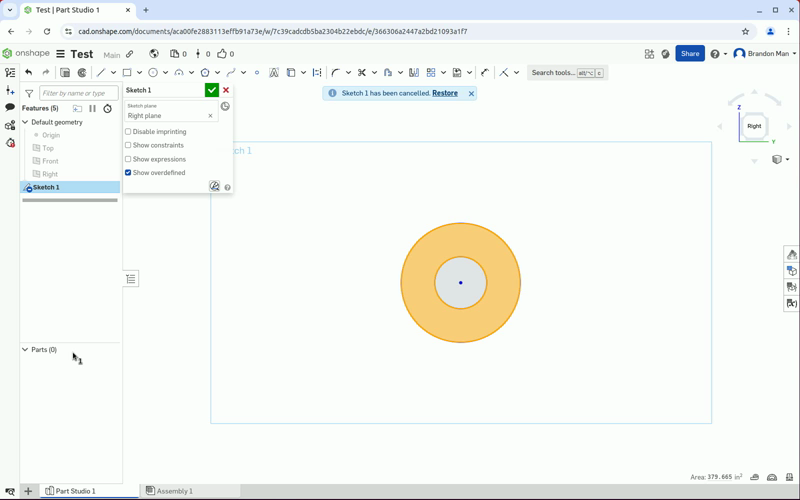
key(shift+y)
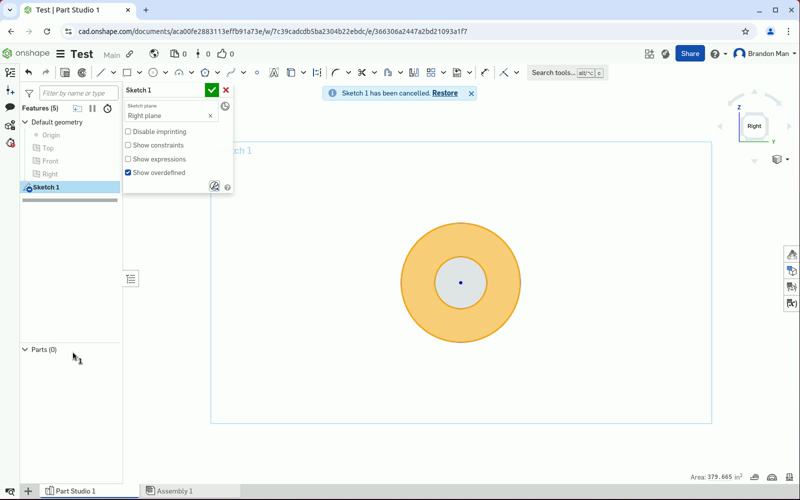
key(shift+e)
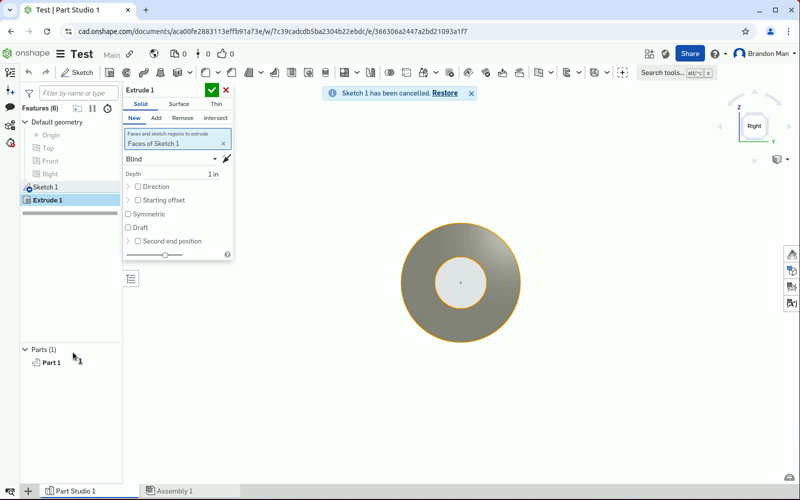
mouse_move(143, 106)
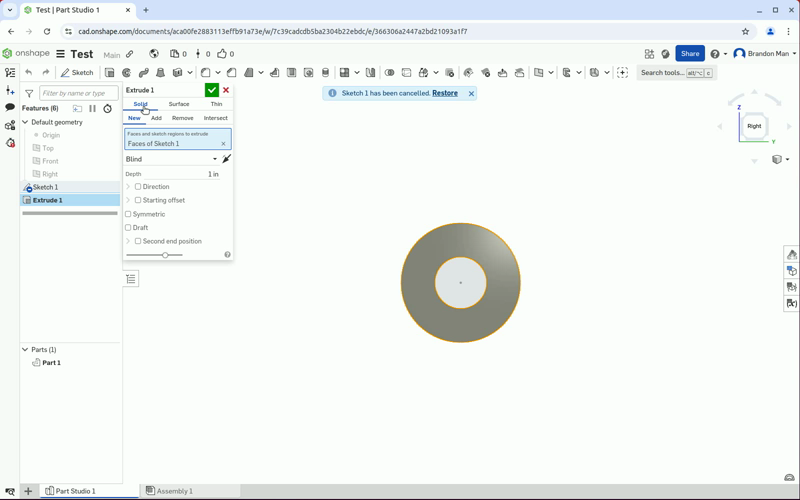
click(143, 106)
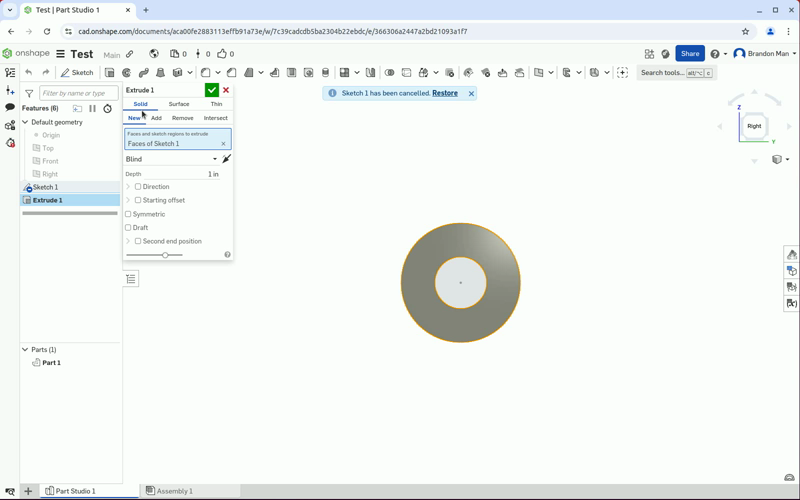
mouse_move(137, 120)
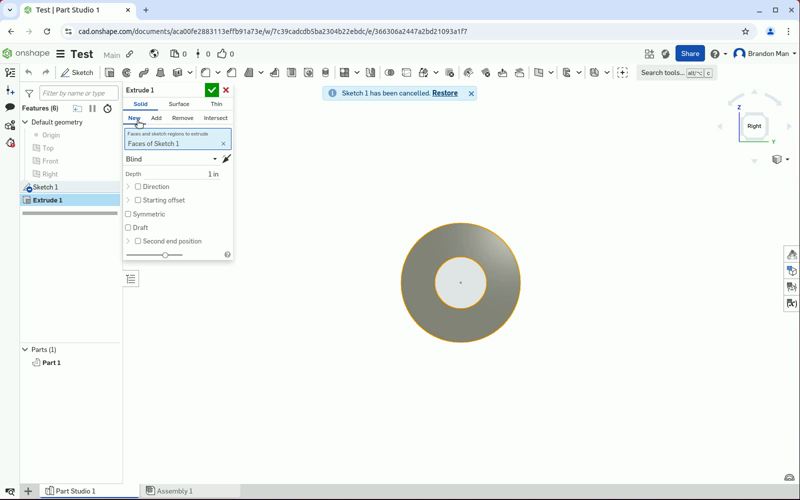
click(137, 120)
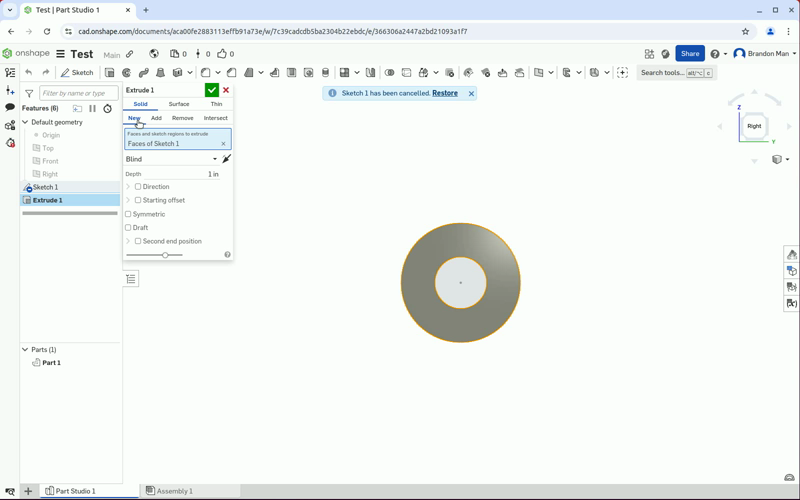
key(tab, 4)
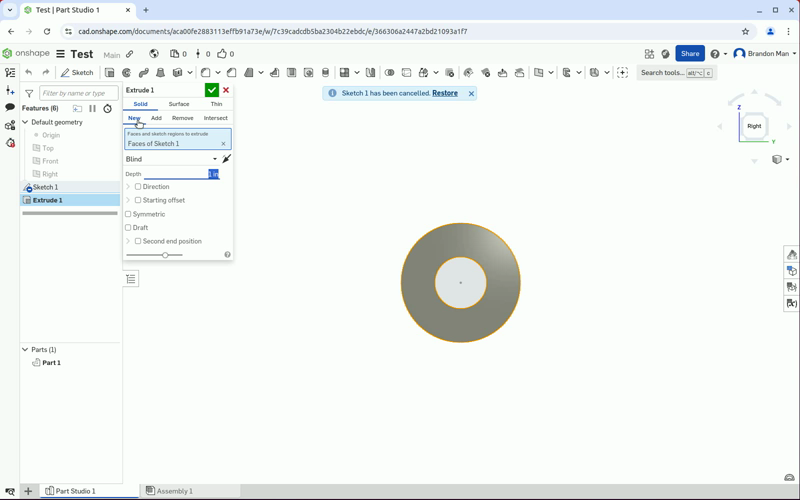
text(23.108)
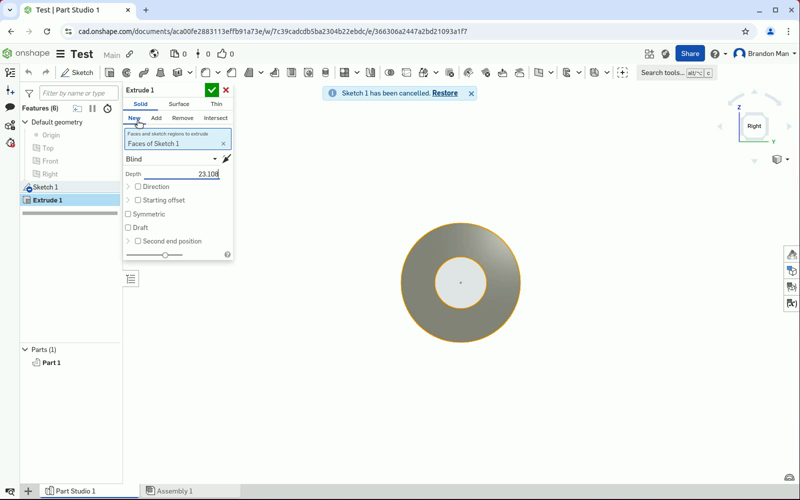
key(enter)
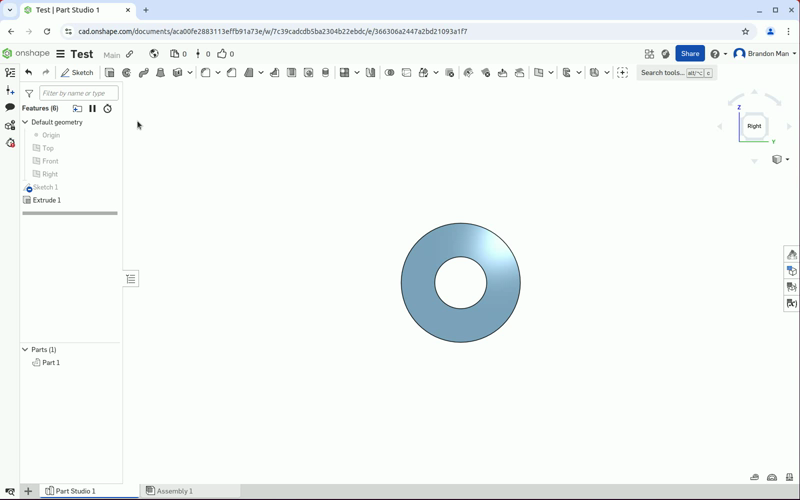
key(shift+h)
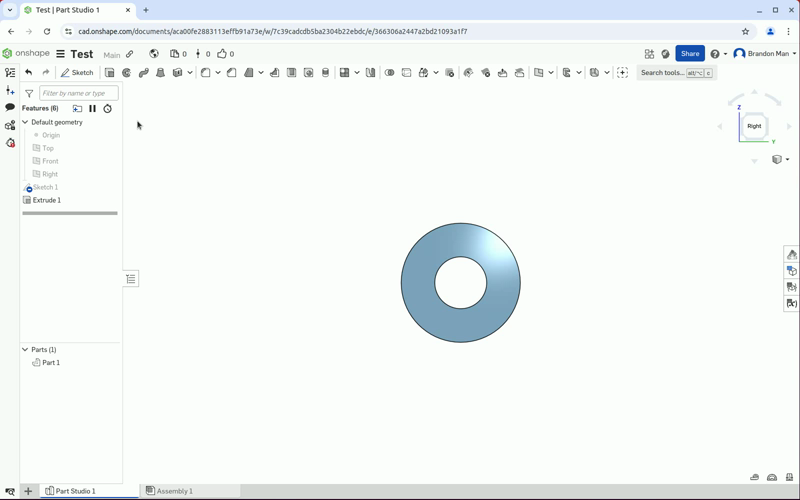
key(shift+h)
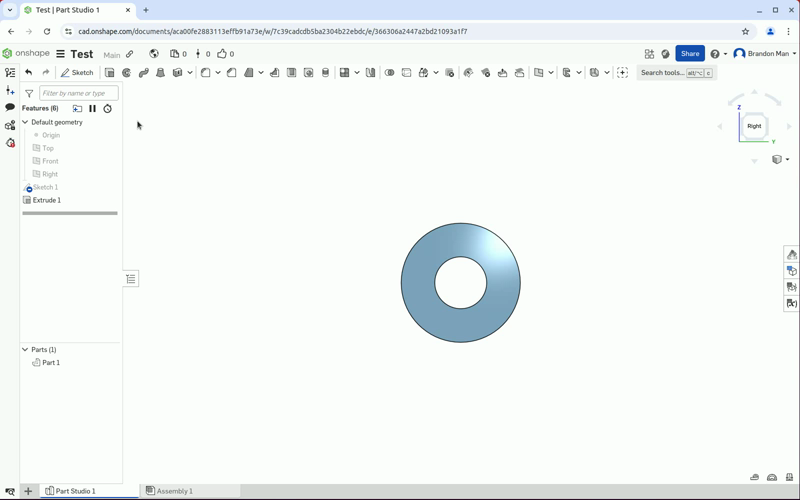
mouse_move(73, 189)
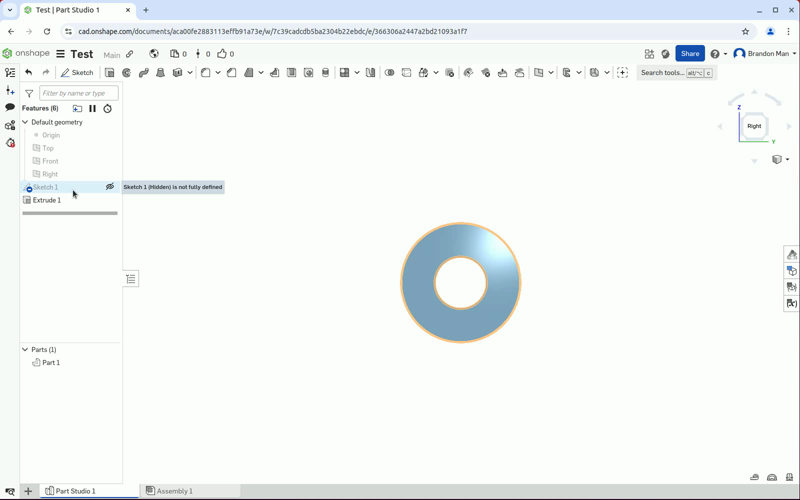
click(73, 189)
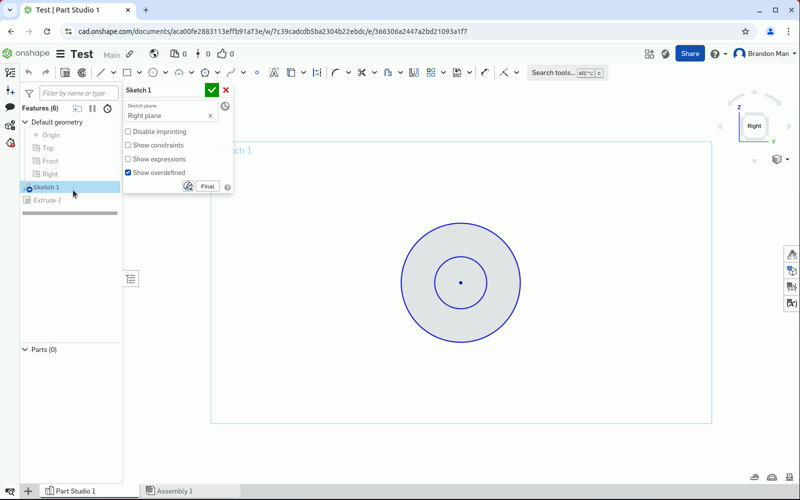
mouse_move(229, 92)
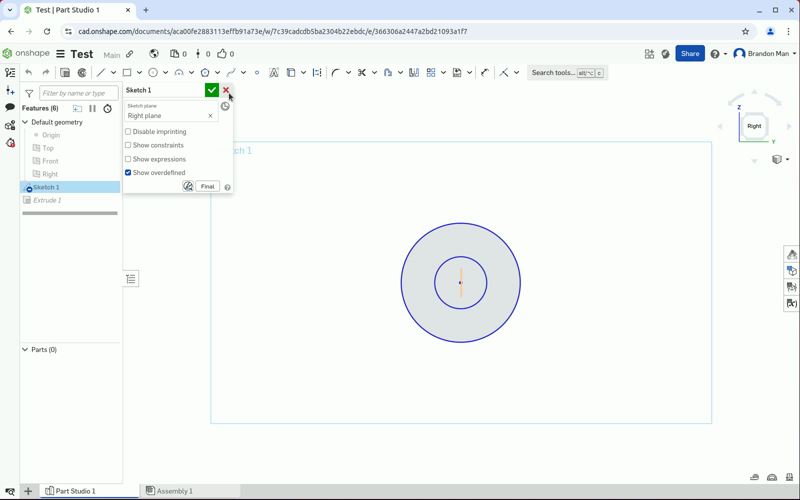
click(229, 92)
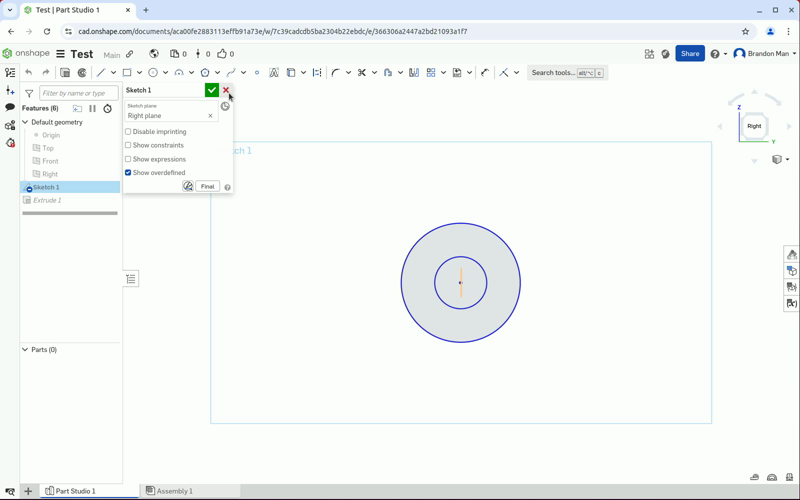
key(shift+s)
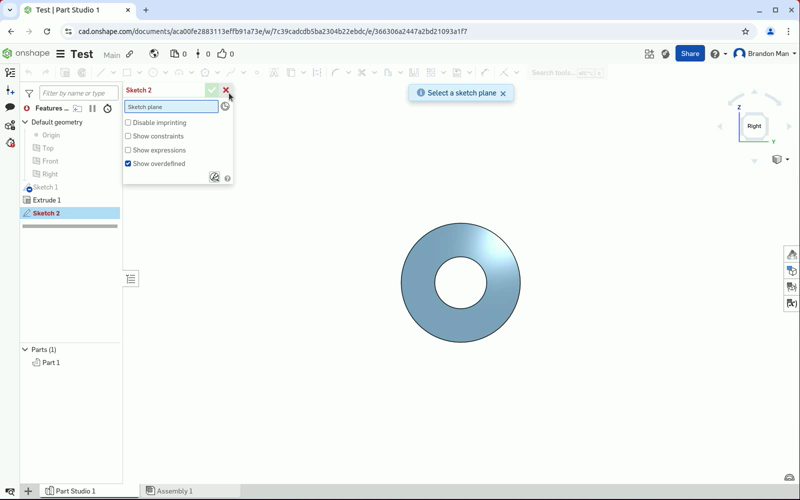
mouse_move(73, 176)
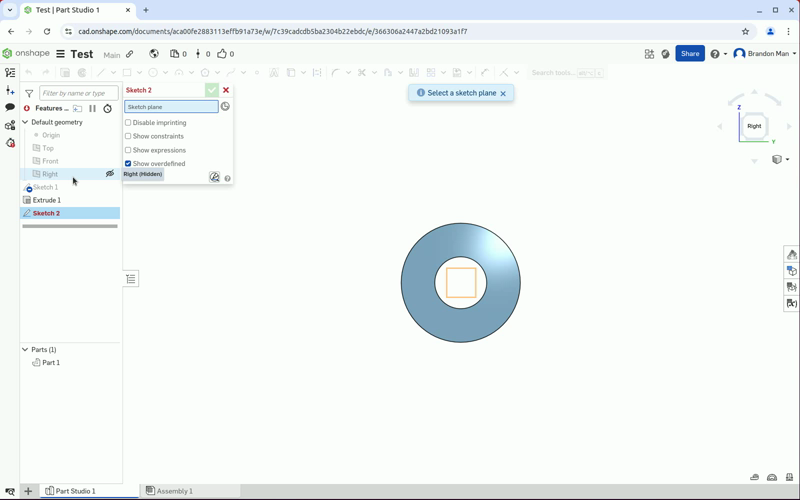
click(73, 176)
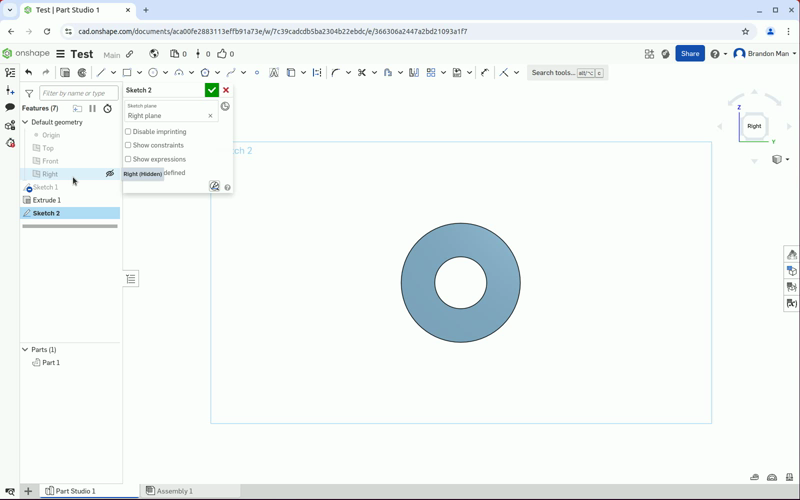
mouse_move(73, 352)
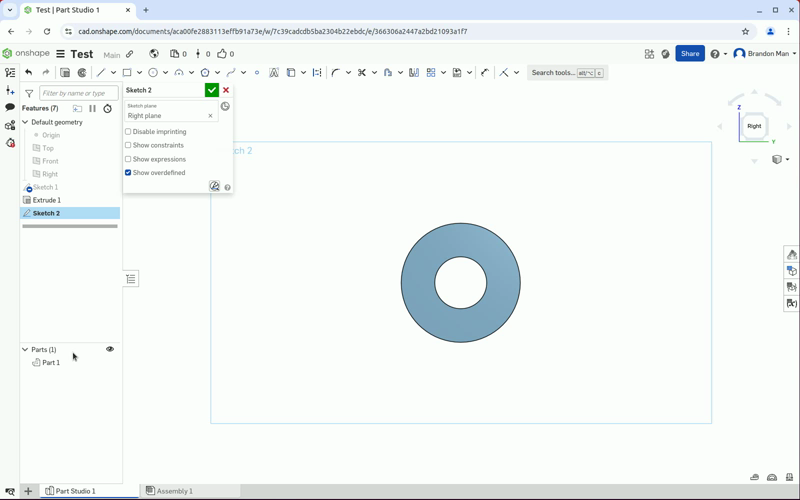
key(y)
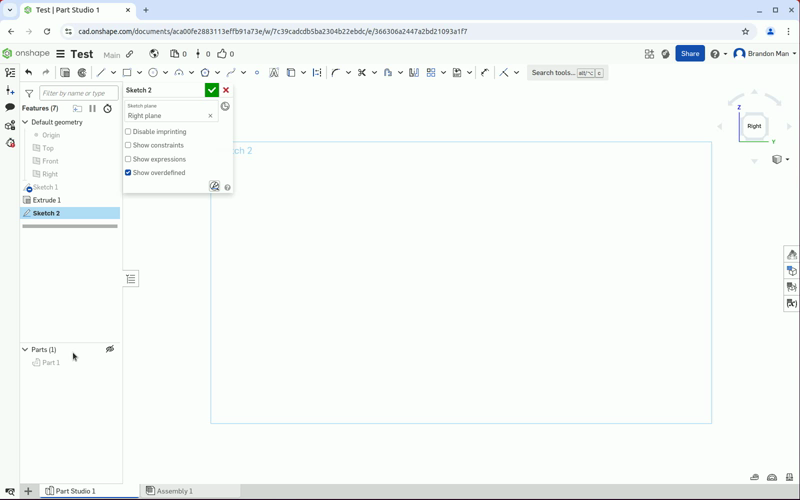
key(c)
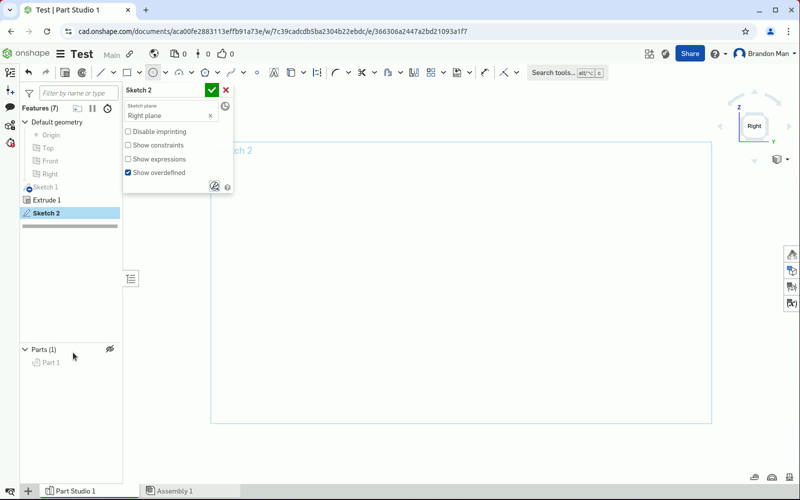
key_down(shift)
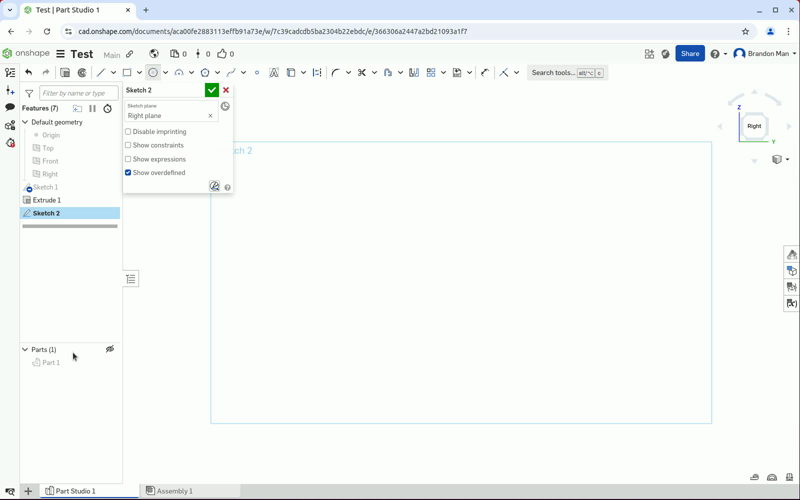
mouse_move(460, 282)
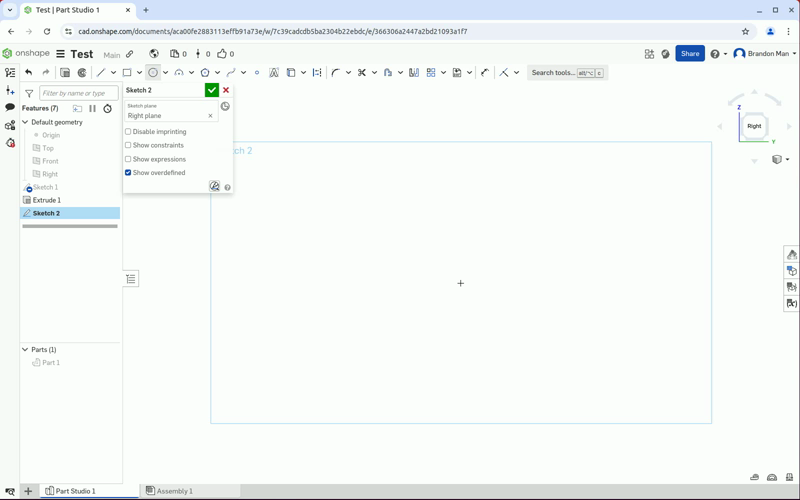
click(460, 282)
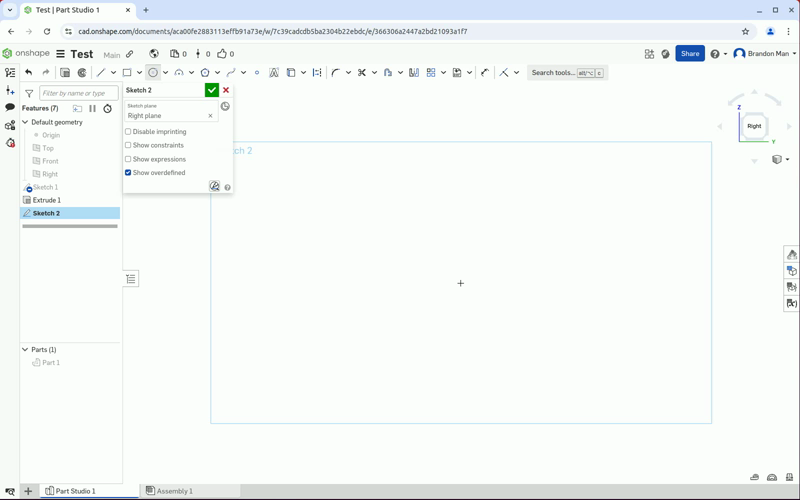
key_up(shift)
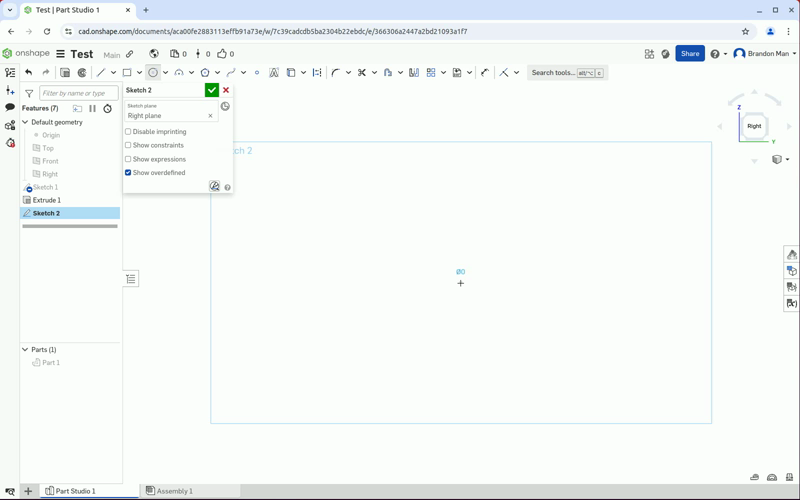
mouse_move(487, 282)
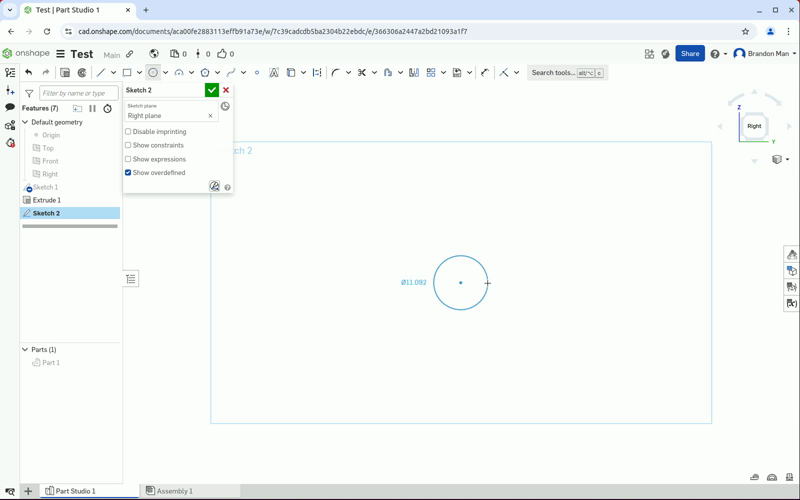
click(487, 282)
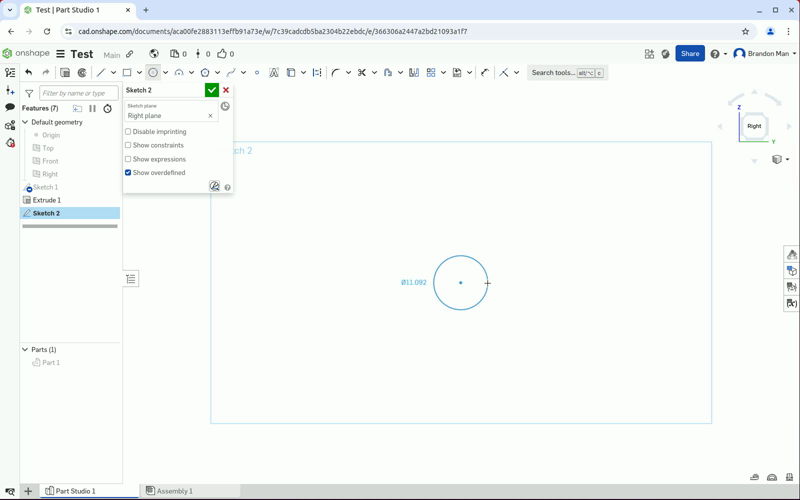
key(esc)
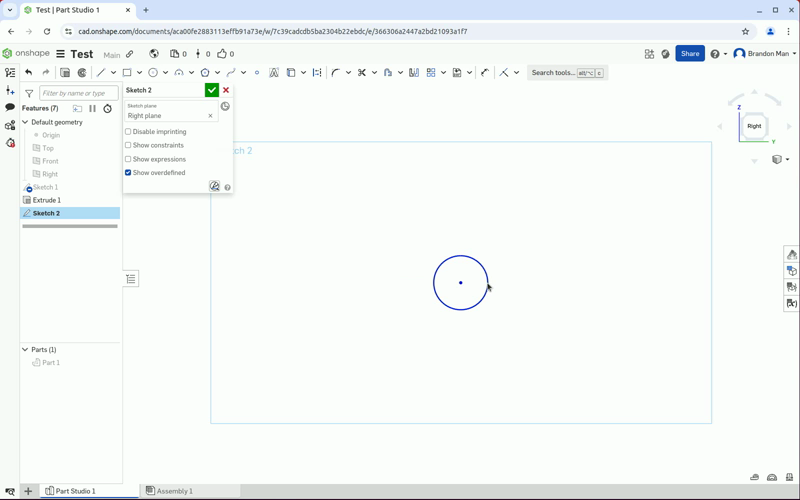
mouse_move(480, 269)
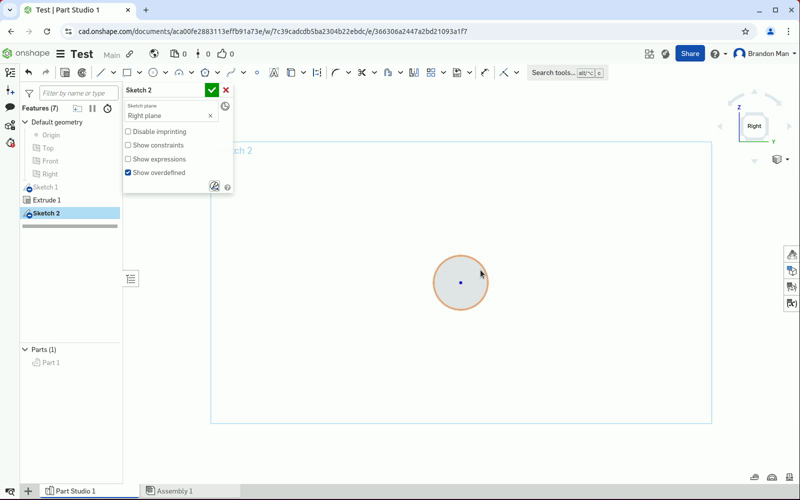
click(480, 269)
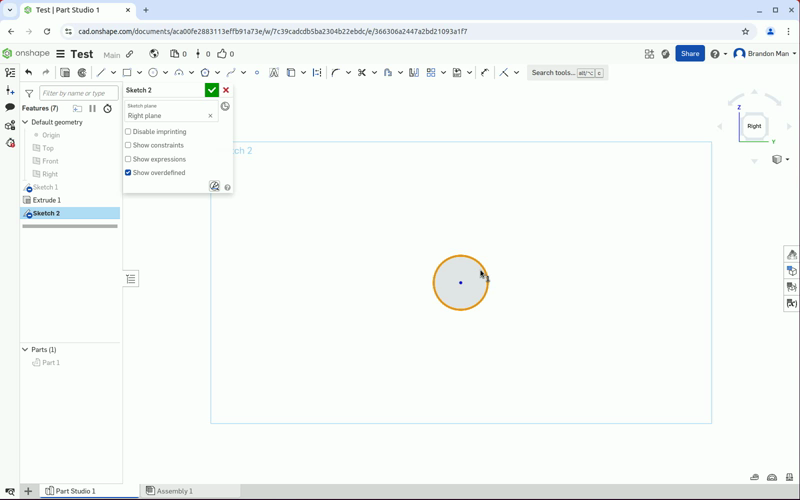
mouse_move(73, 352)
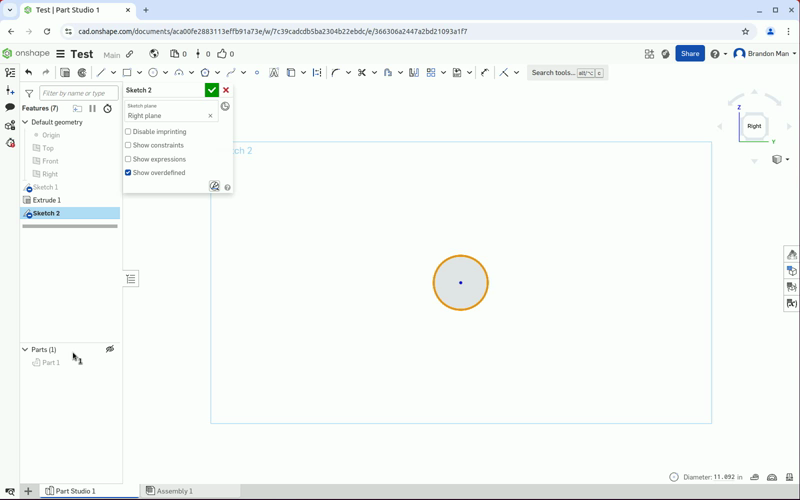
key(shift+y)
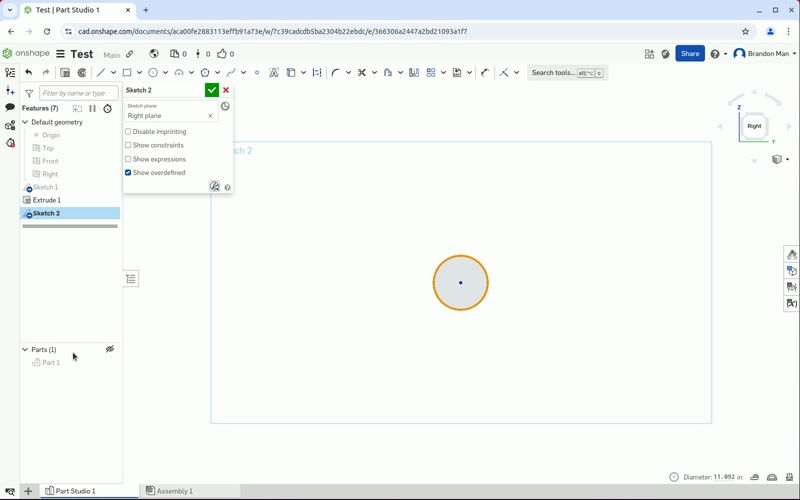
key(shift+e)
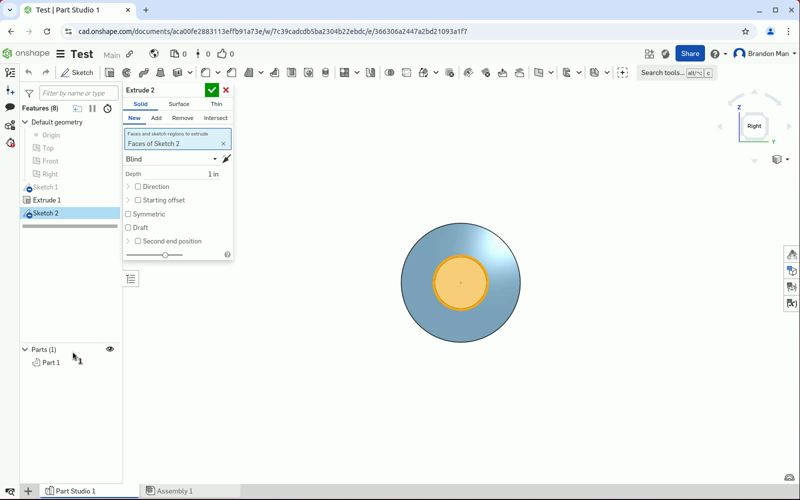
mouse_move(143, 106)
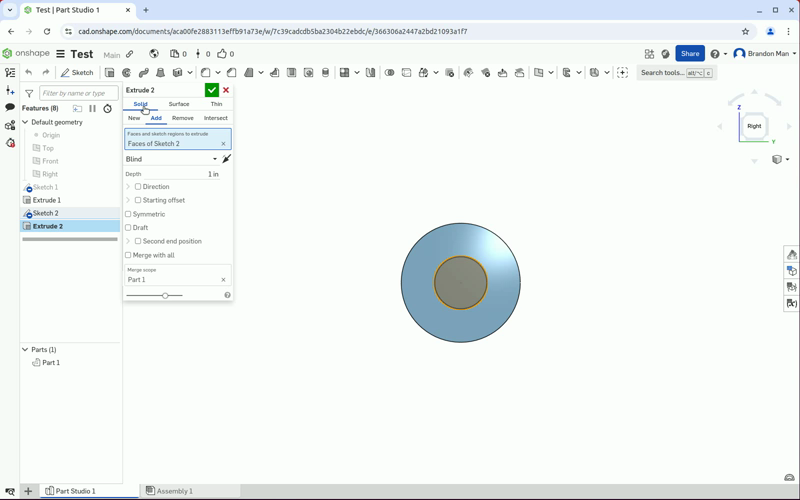
click(143, 106)
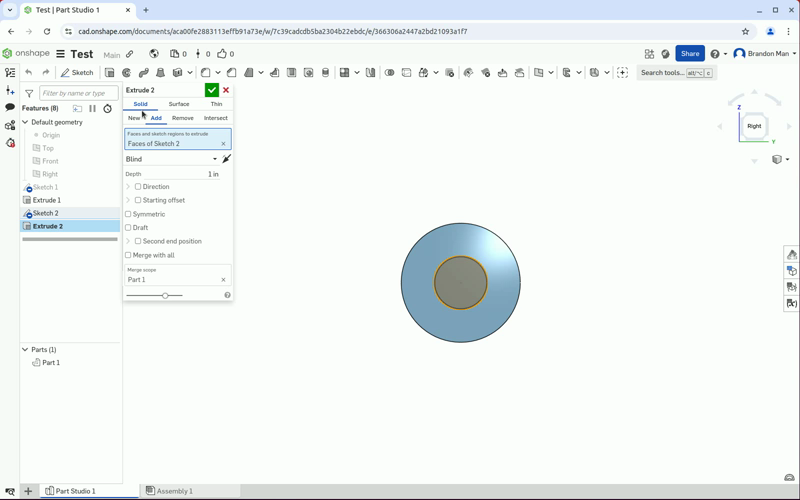
mouse_move(137, 120)
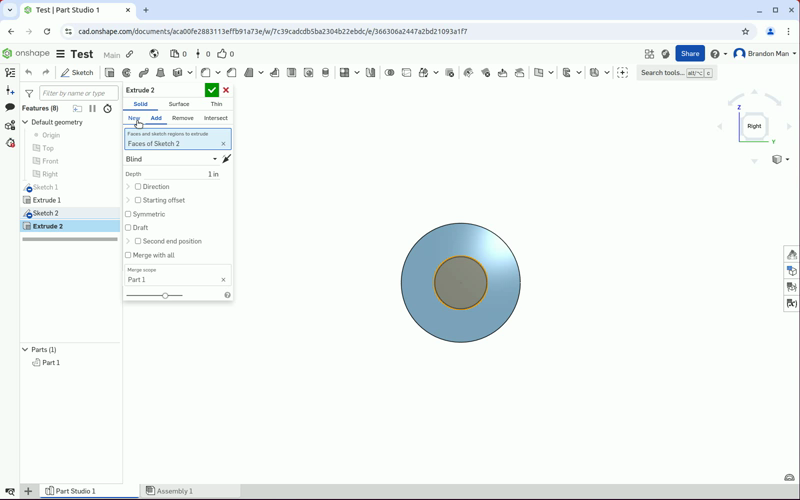
click(137, 120)
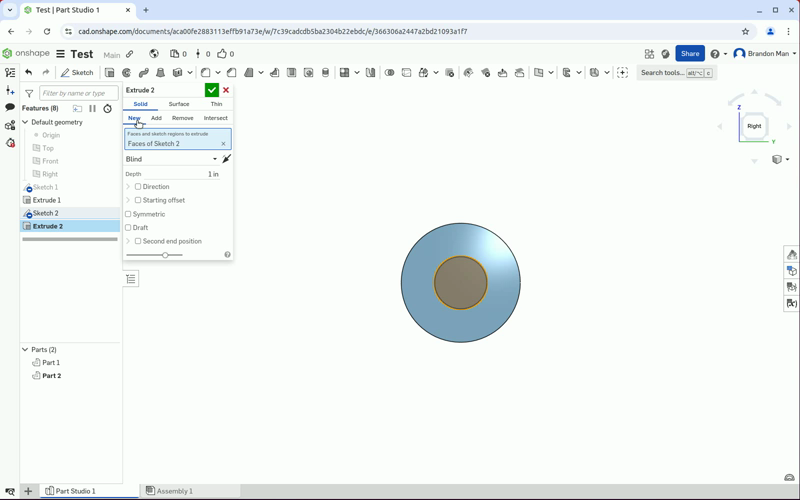
key(tab, 4)
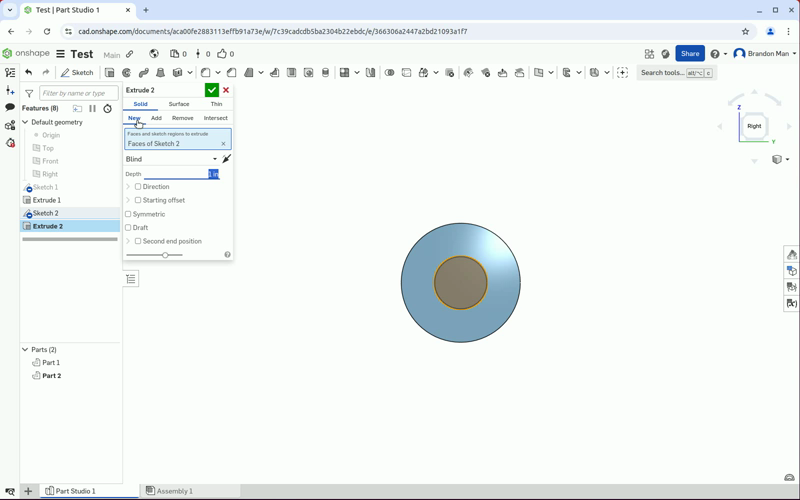
text(23.108)
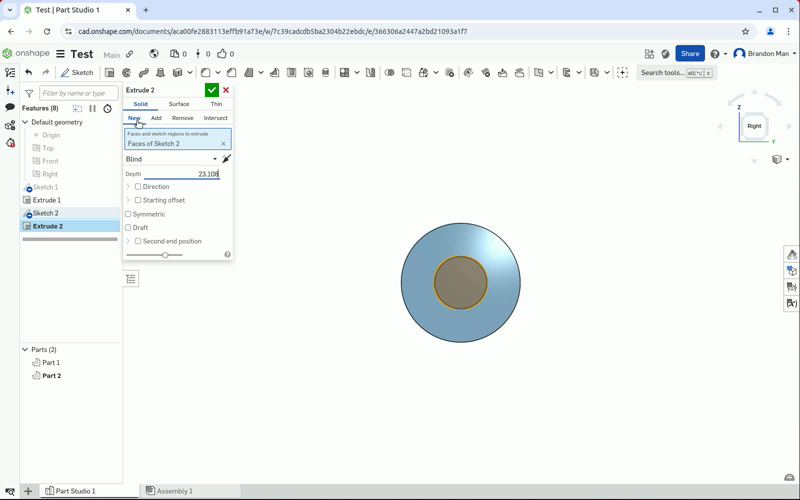
key(enter)
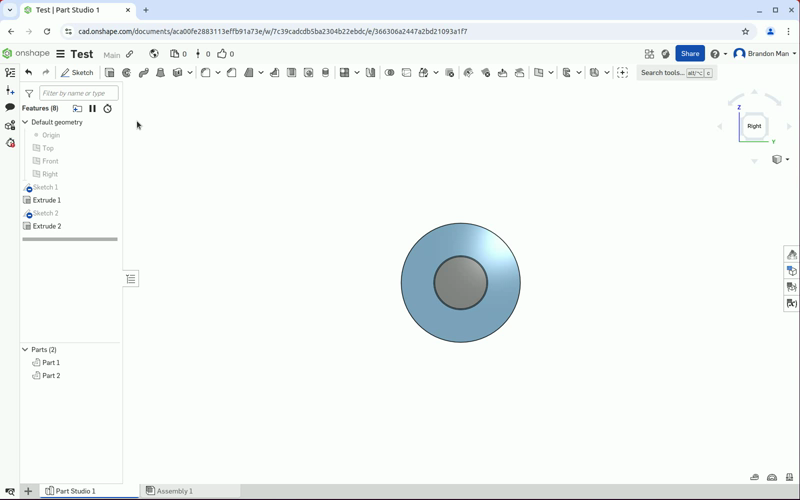
key(shift+h)
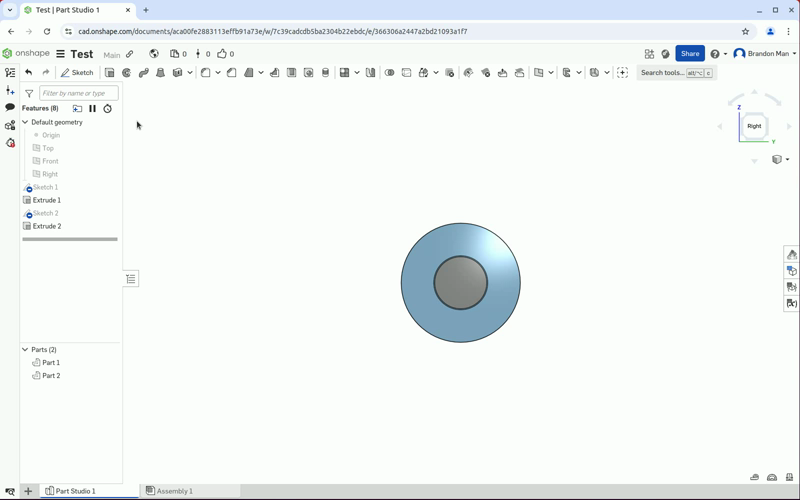
key(shift+h)
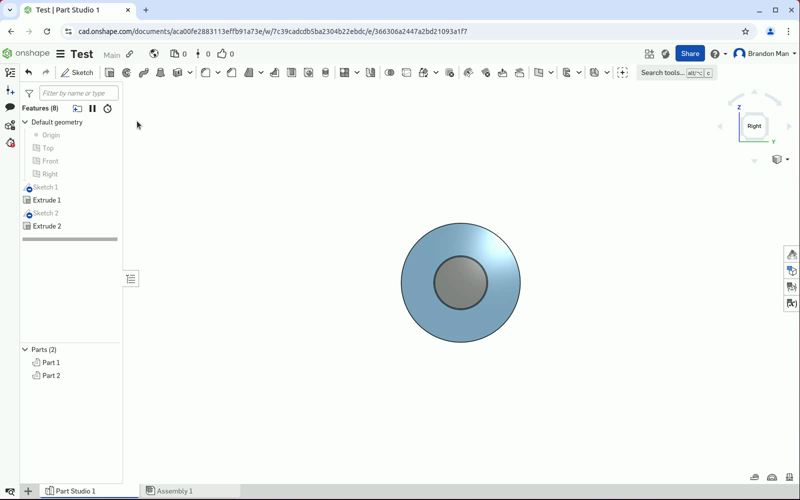
mouse_move(73, 189)
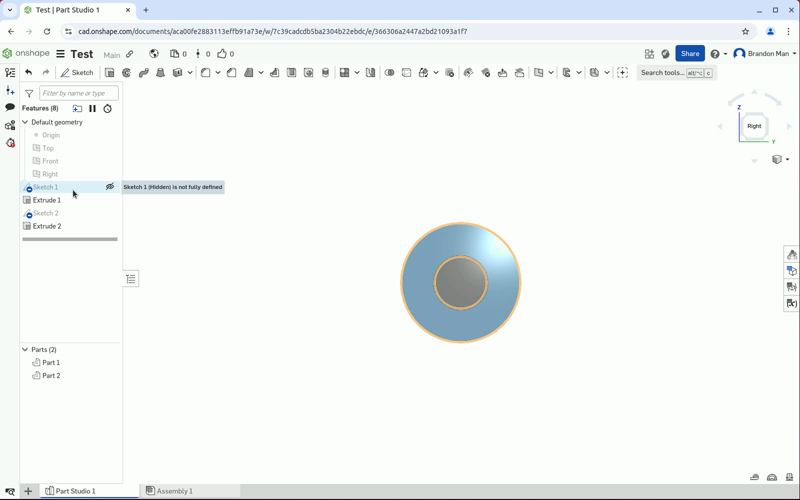
click(73, 189)
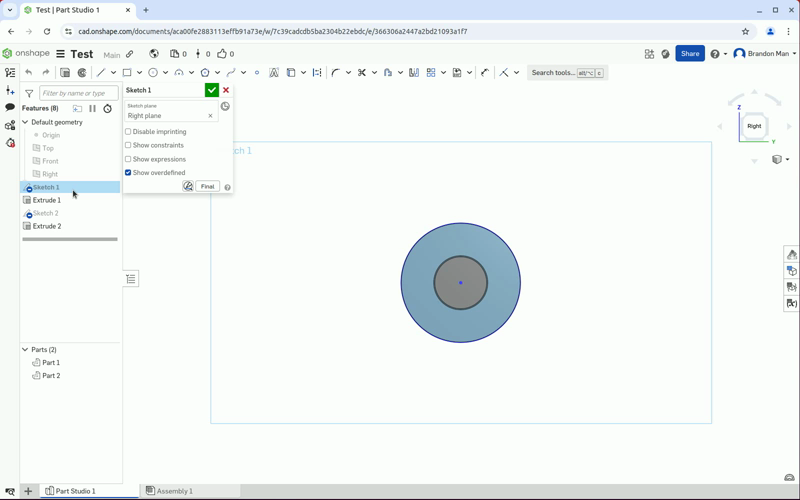
mouse_move(229, 92)
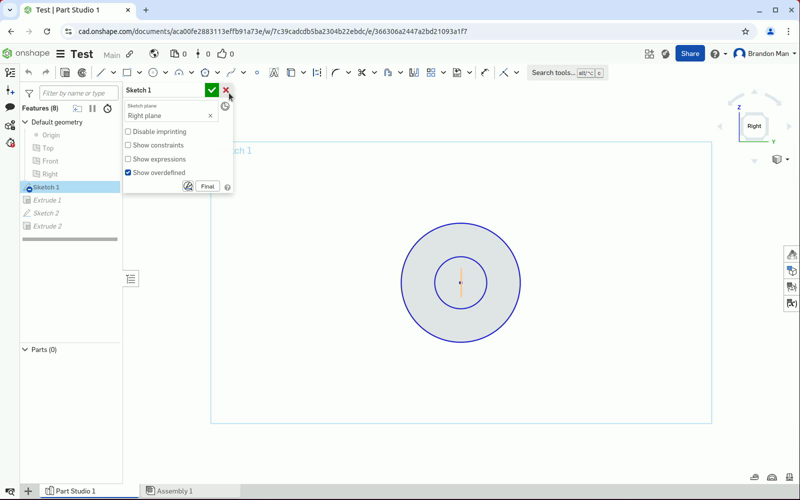
click(229, 92)
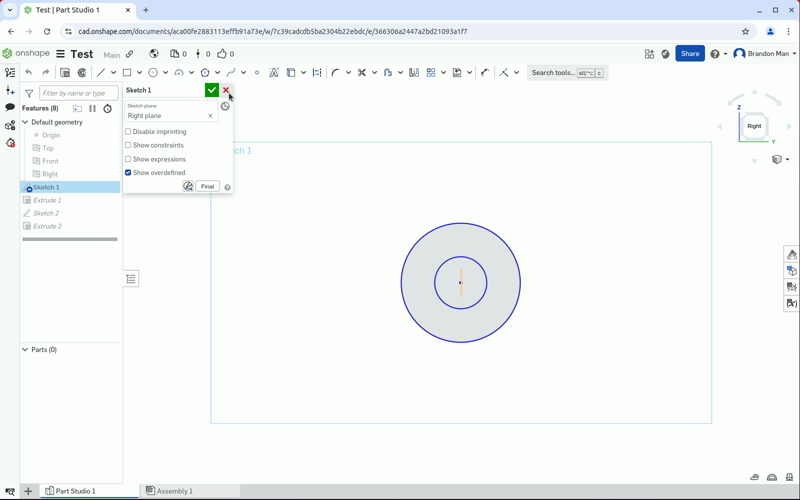
key(shift+s)
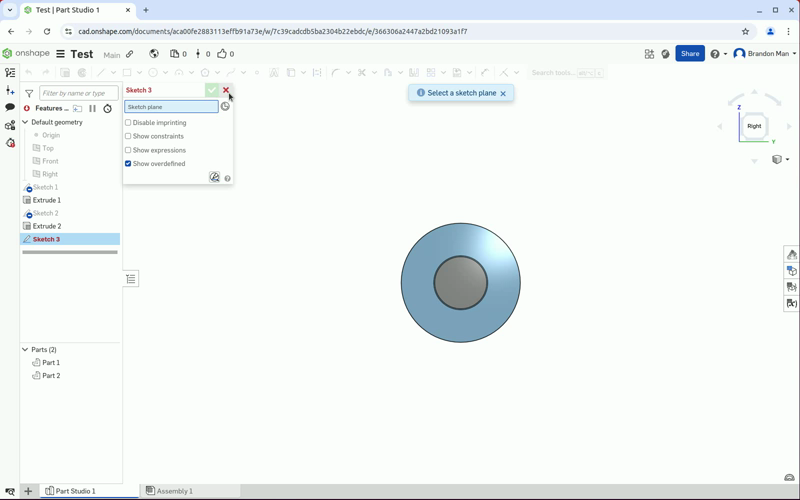
mouse_move(73, 176)
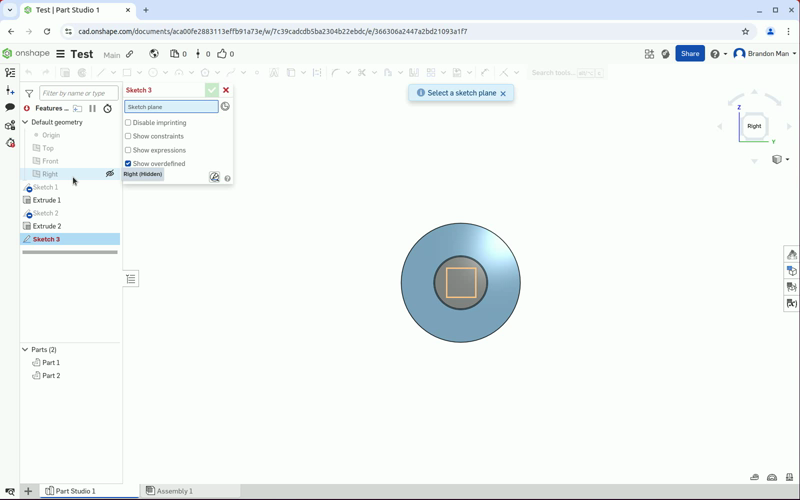
click(73, 176)
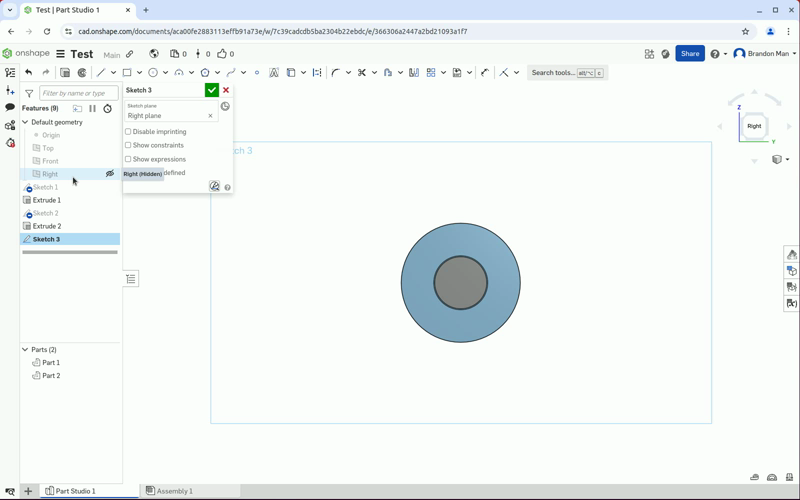
mouse_move(73, 352)
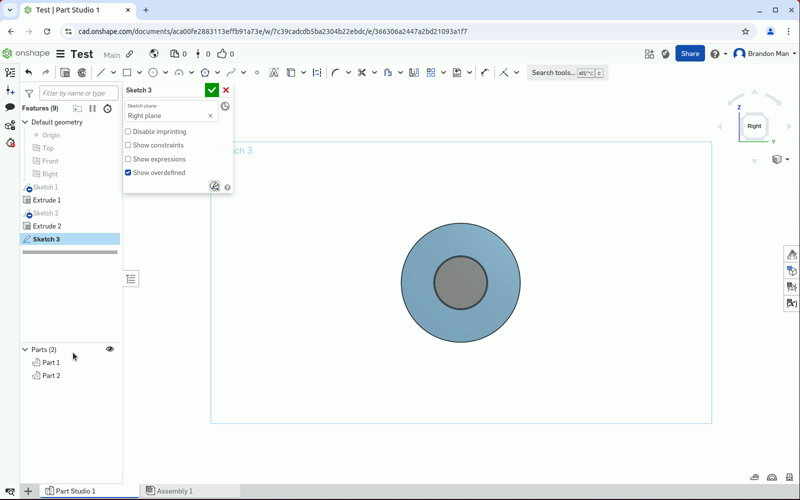
key(y)
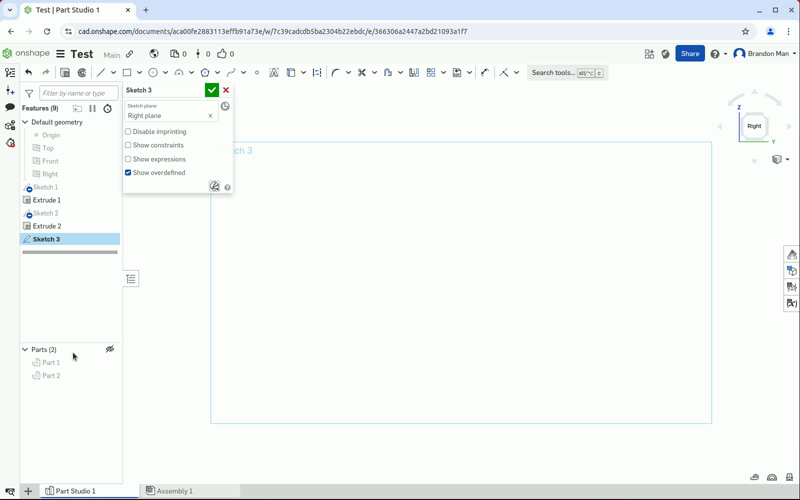
key(c)
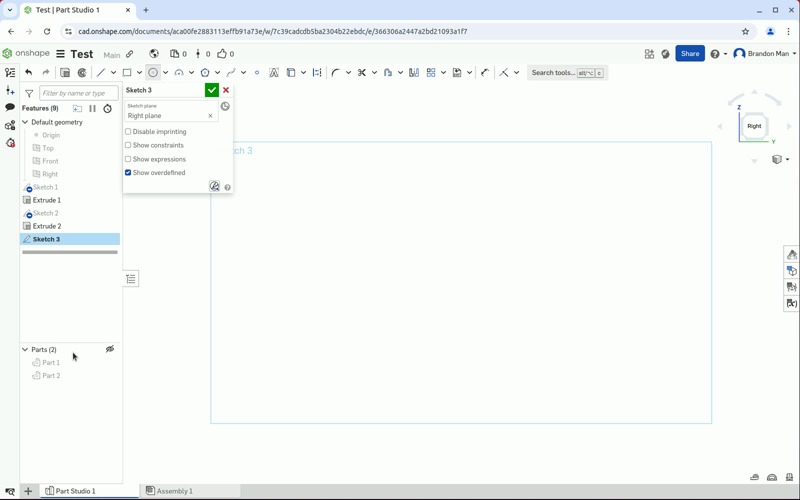
key_down(shift)
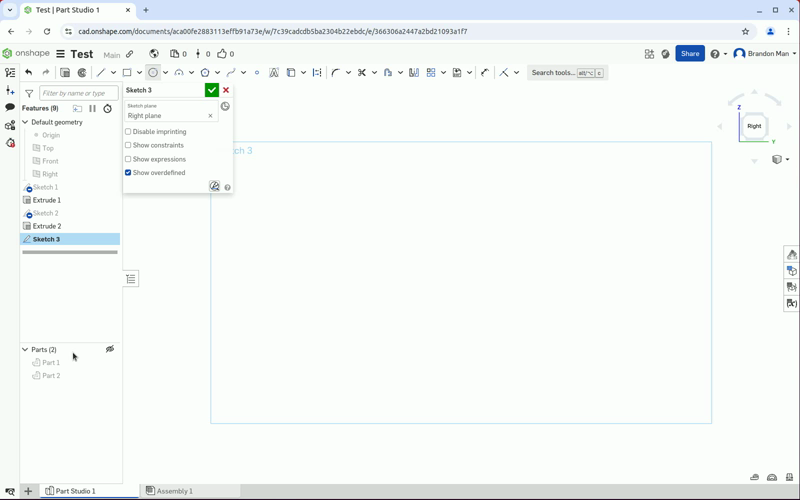
mouse_move(460, 282)
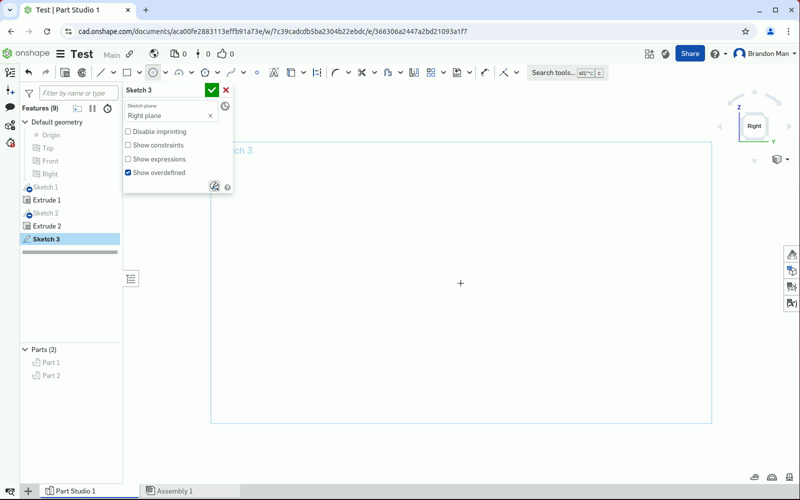
click(460, 282)
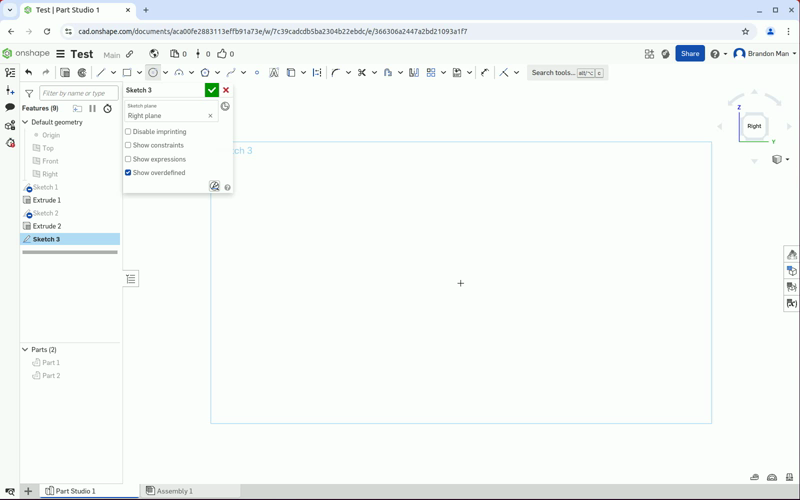
key_up(shift)
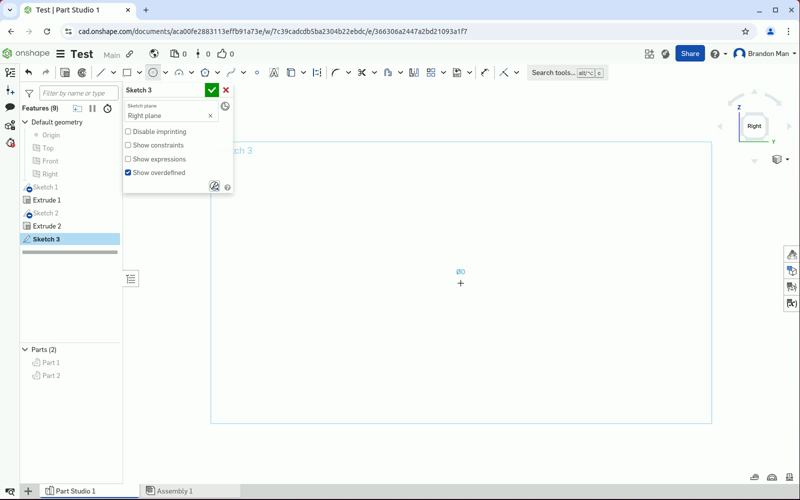
mouse_move(487, 282)
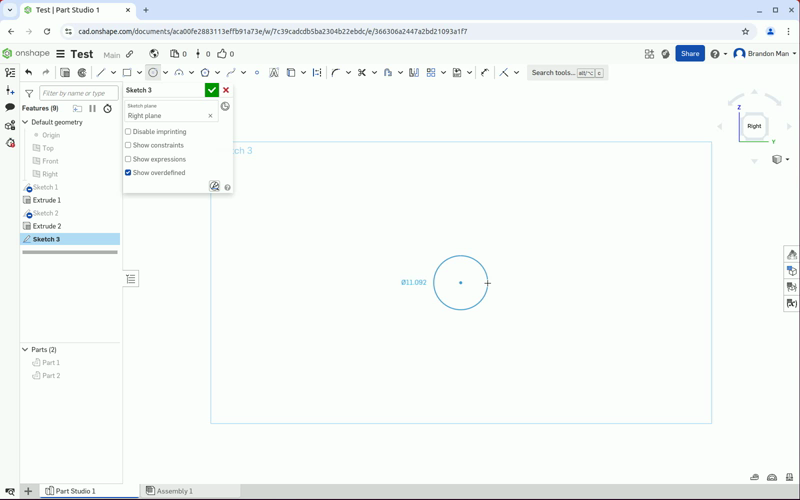
click(487, 282)
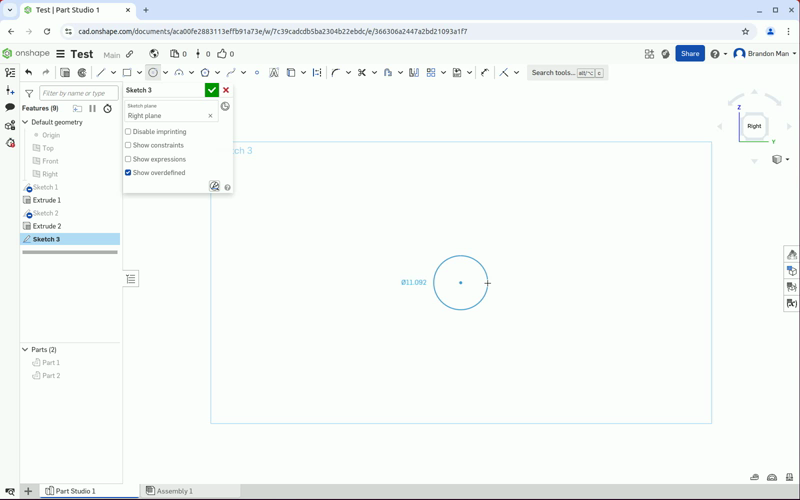
key(esc)
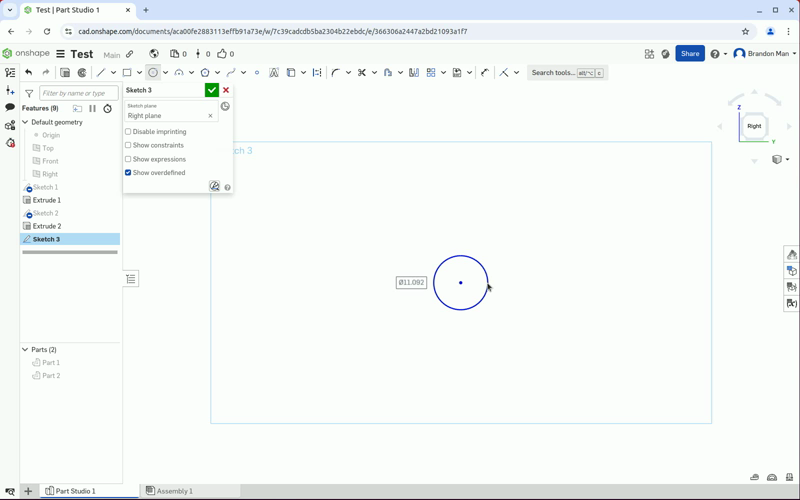
mouse_move(474, 301)
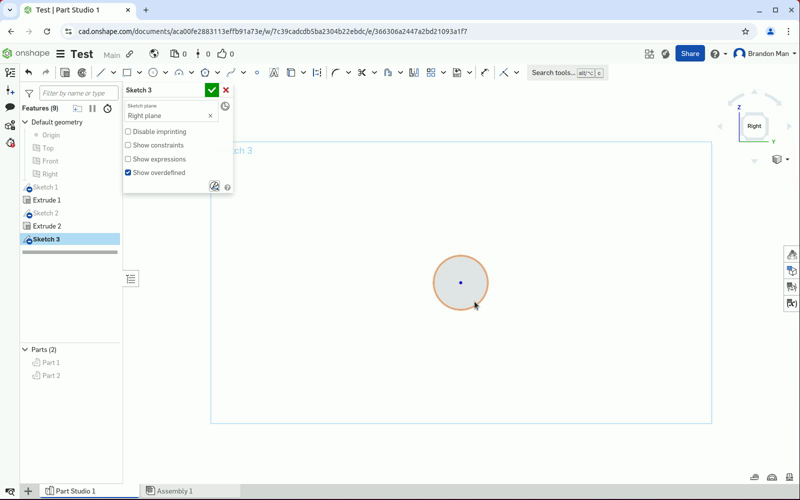
click(474, 301)
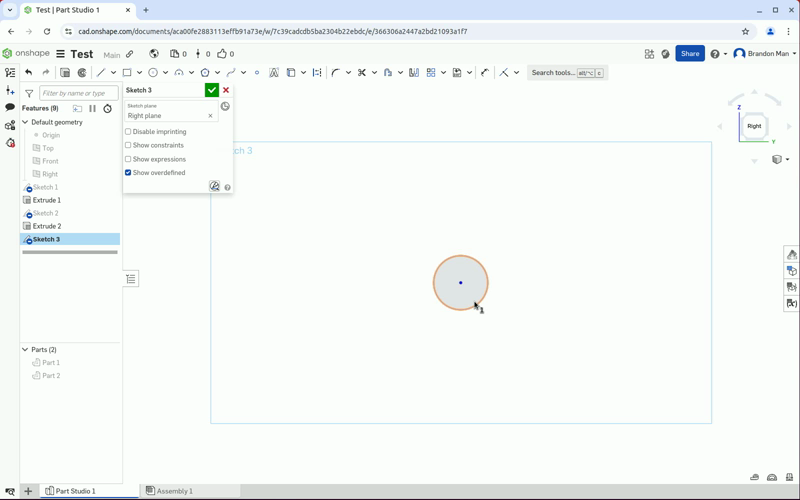
mouse_move(73, 352)
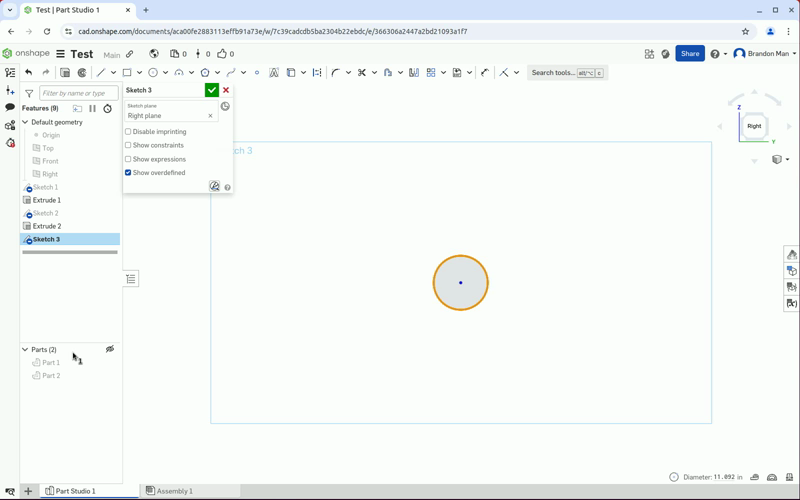
key(shift+y)
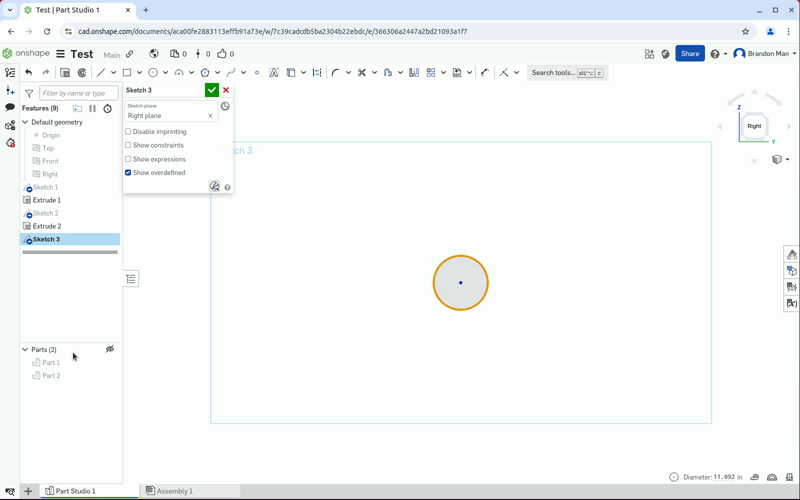
key(shift+e)
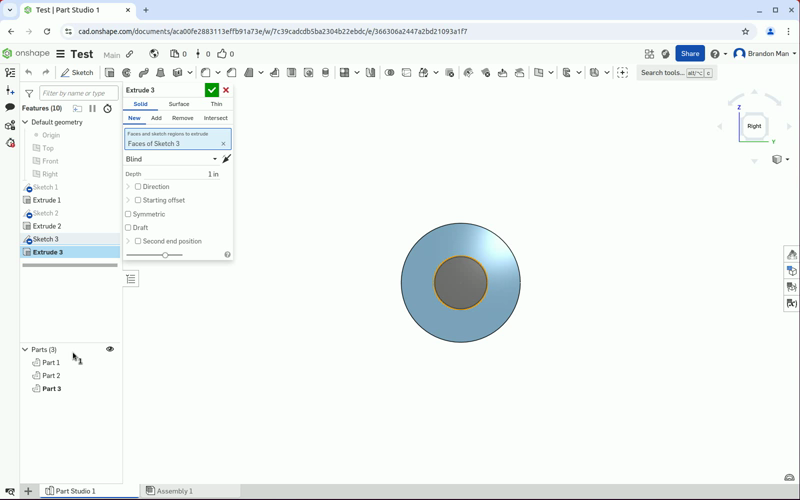
mouse_move(143, 106)
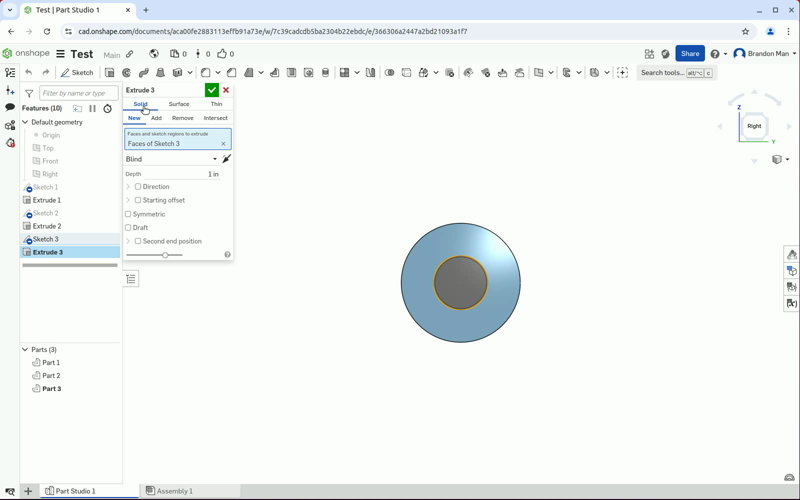
click(143, 106)
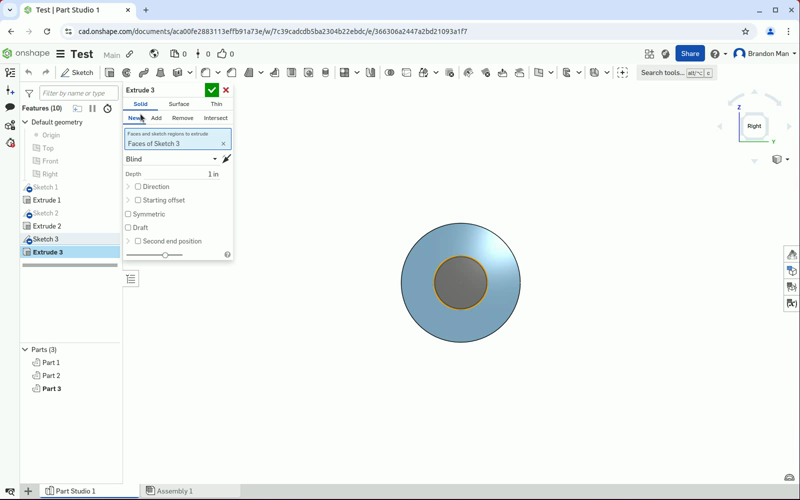
mouse_move(137, 120)
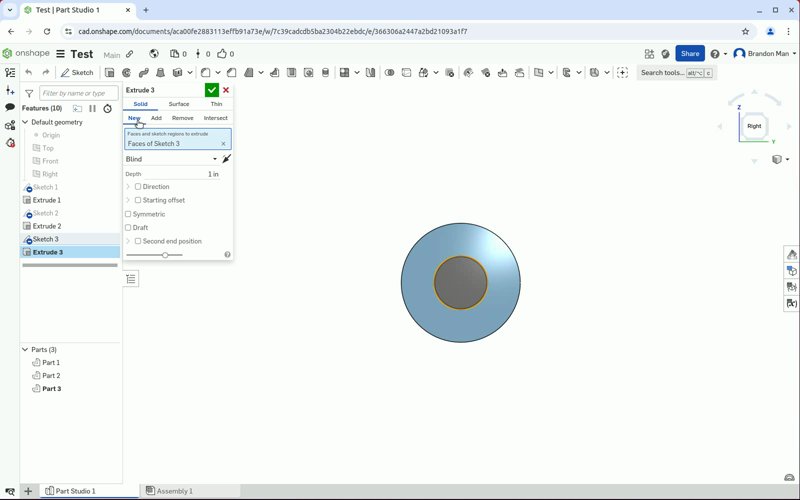
click(137, 120)
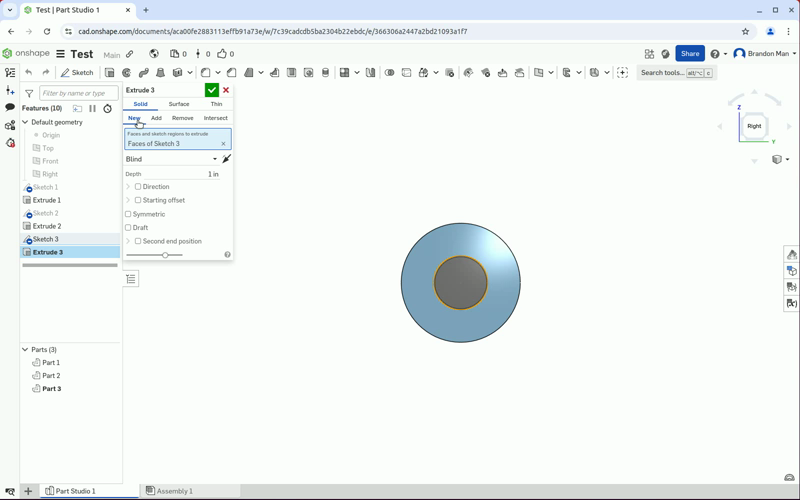
key(tab, 4)
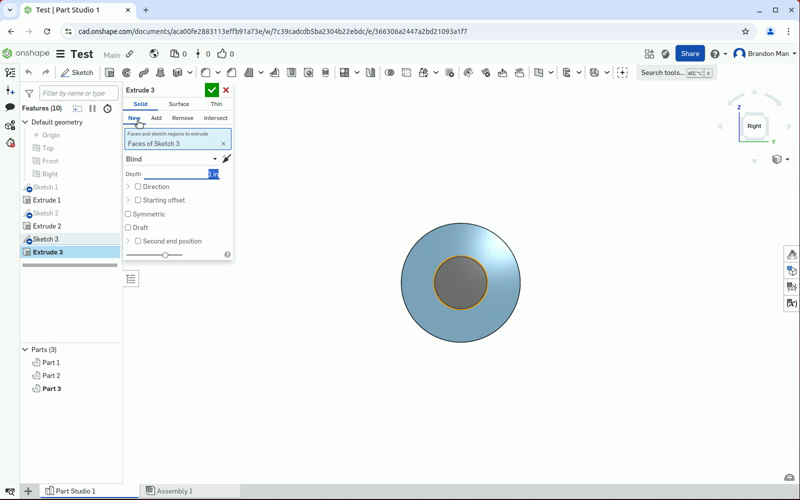
text(-19.257)
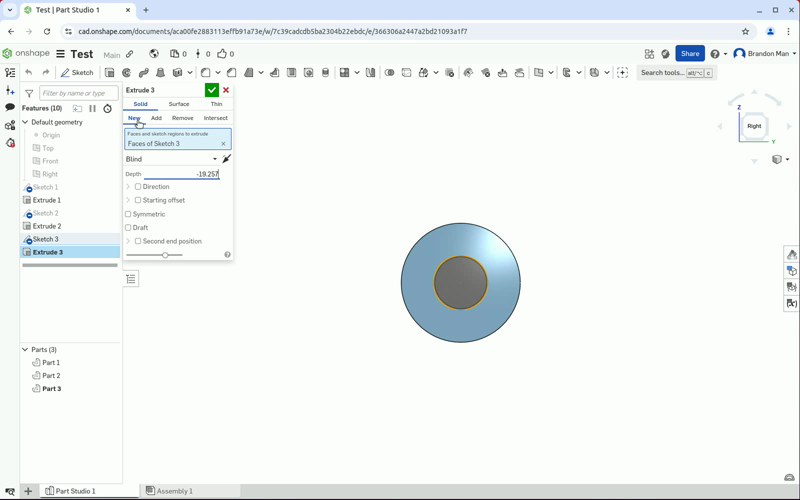
key(enter)
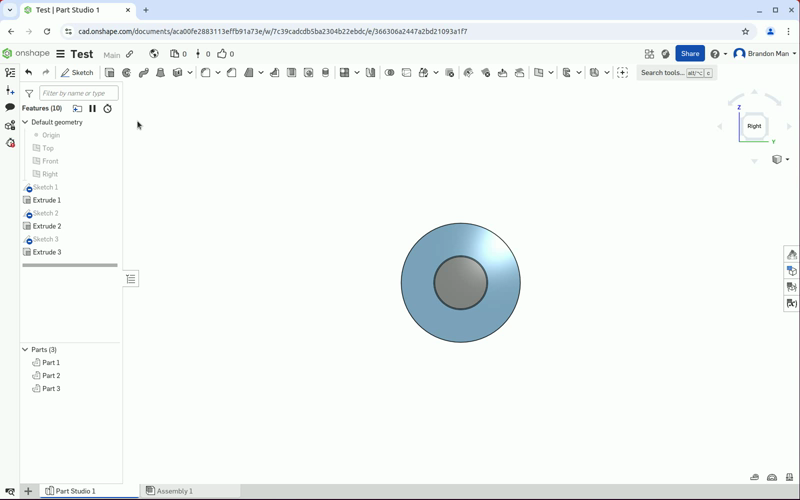
key(shift+h)
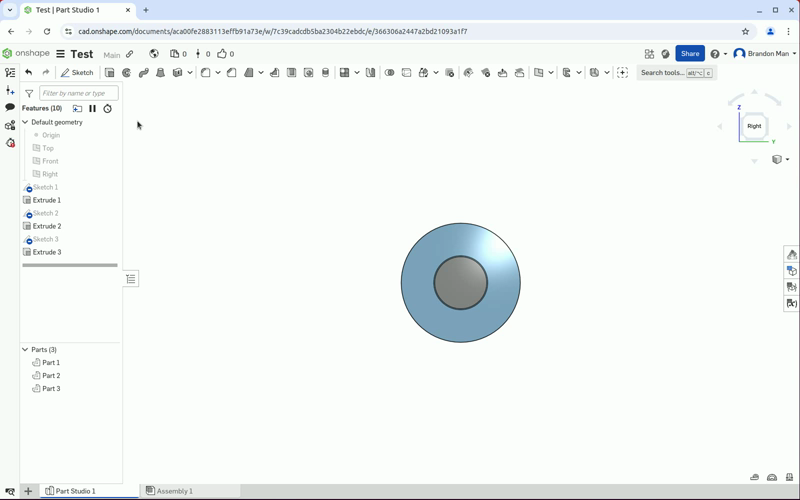
key(shift+h)
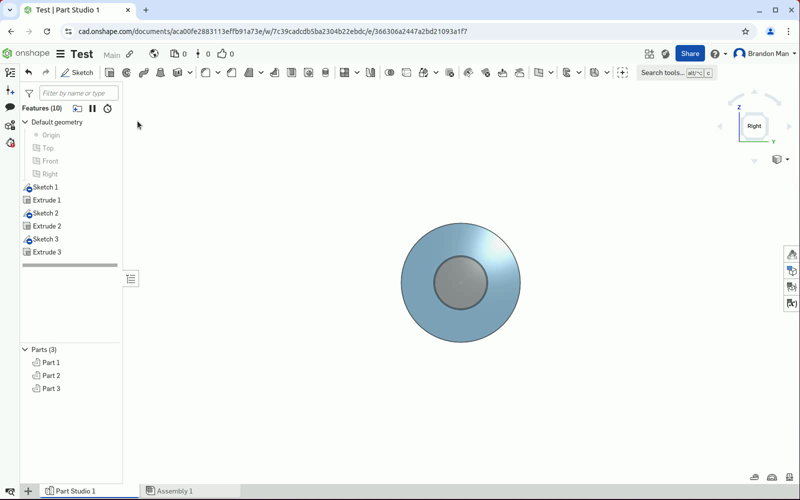
key(shift+7)
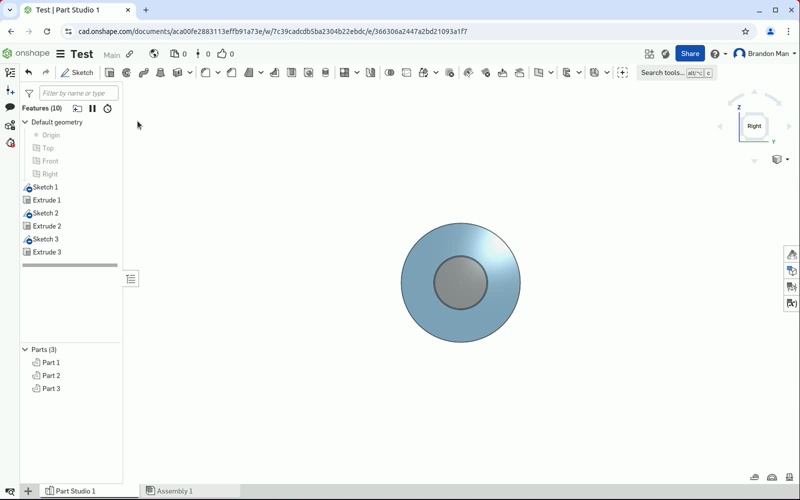
key(right, 2)
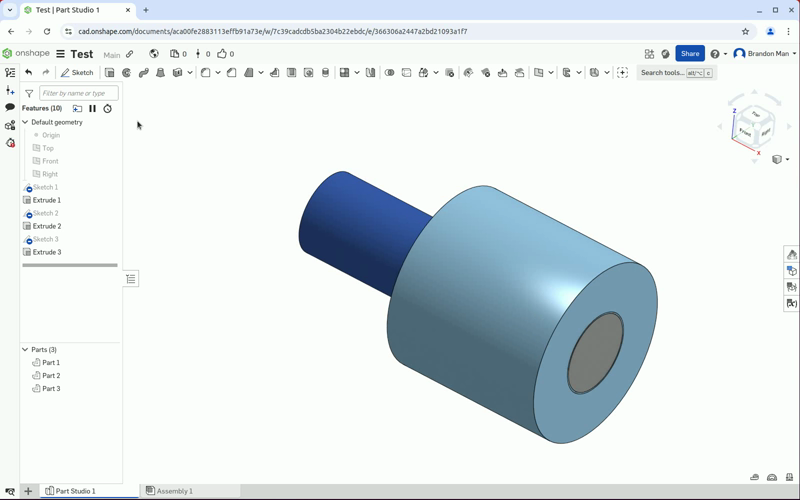
key(down, 2)
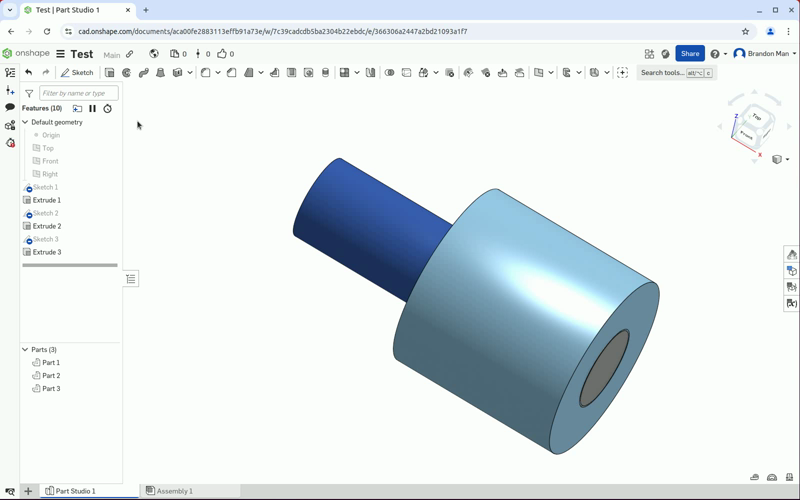
key(up, 2)
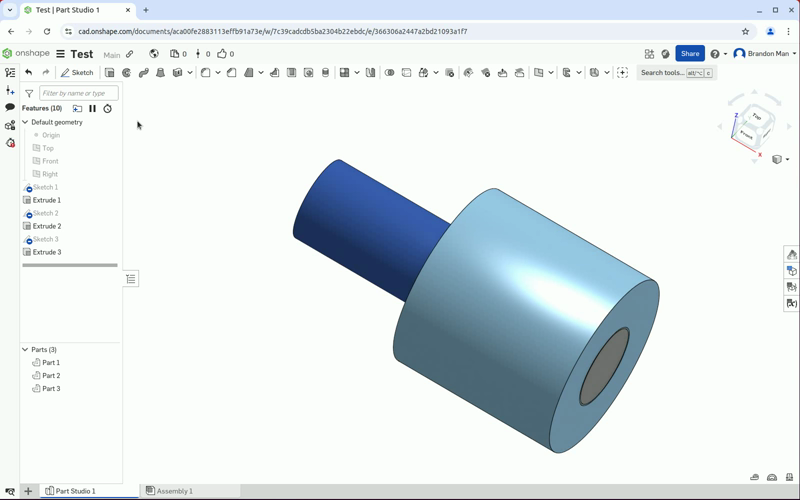
key(left, 2)
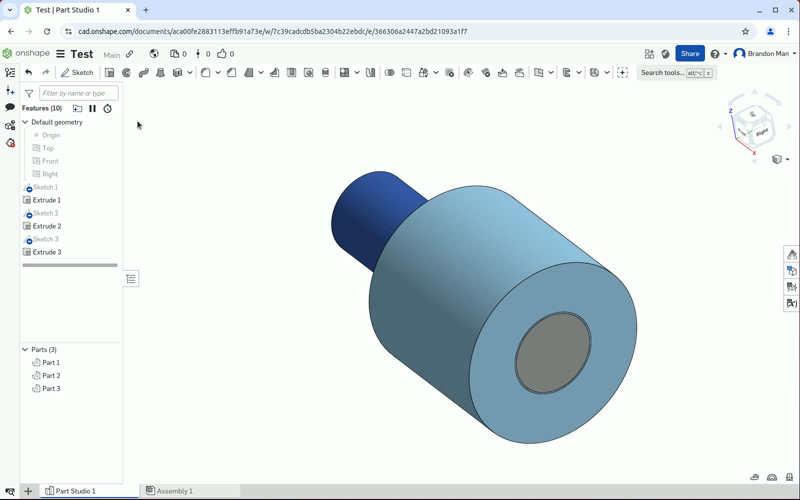
mouse_move(73, 189)
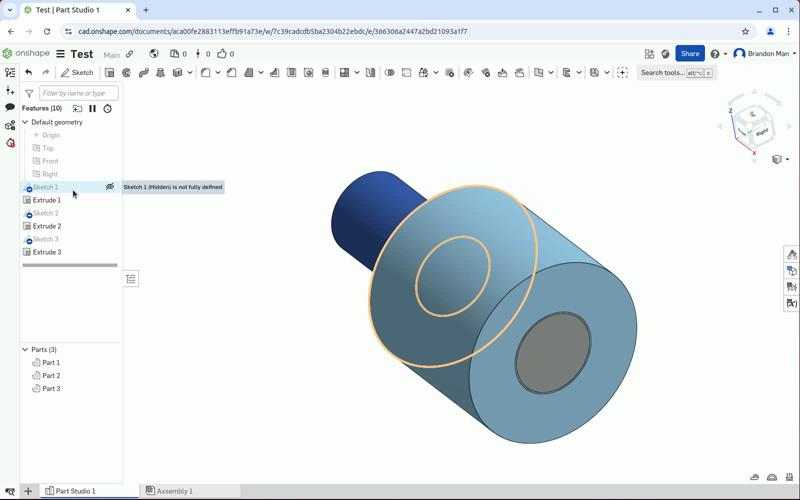
click(73, 189)